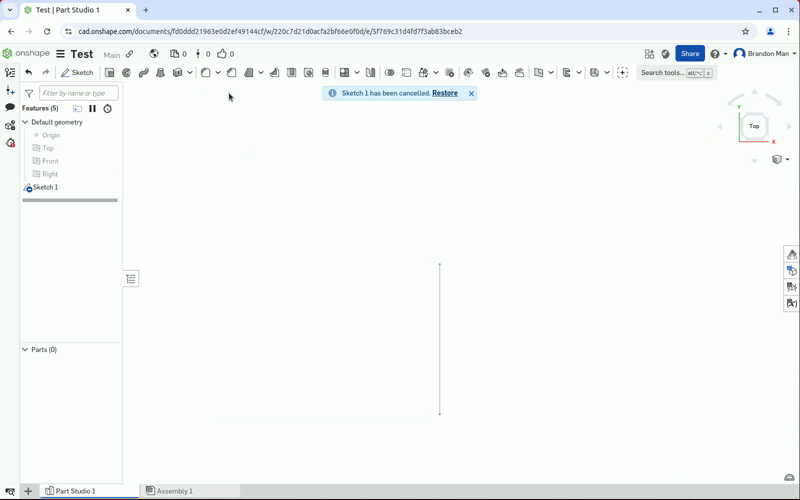
key(shift+h)
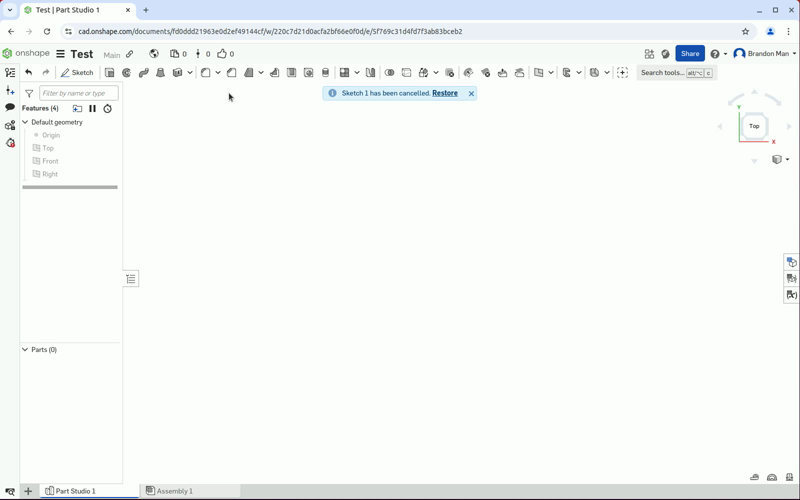
mouse_move(73, 352)
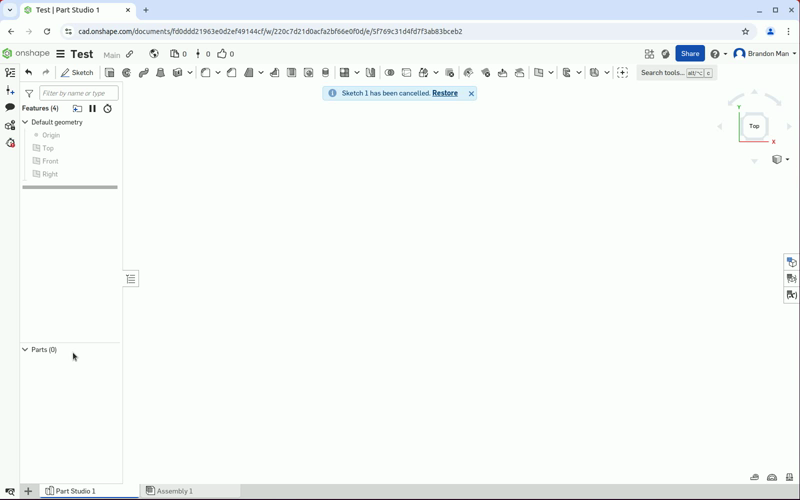
key(y)
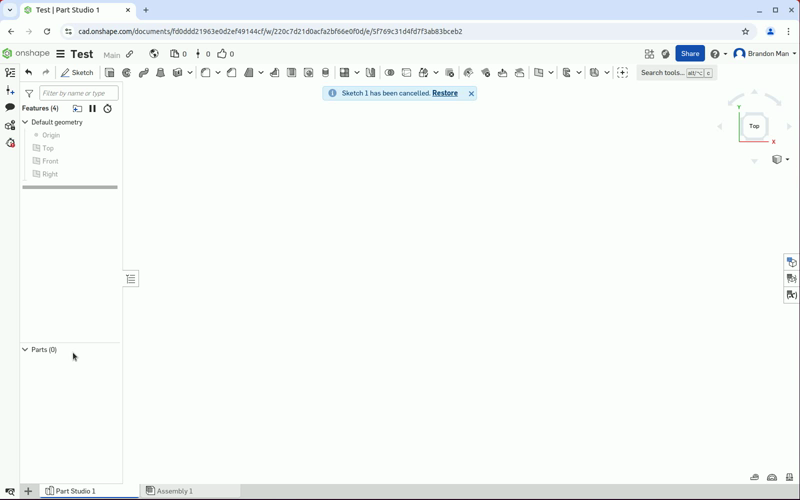
key(shift+p)
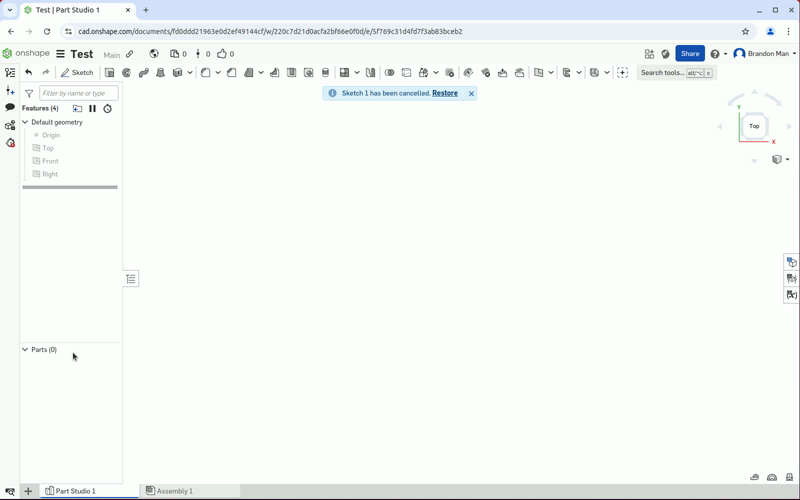
key(space)
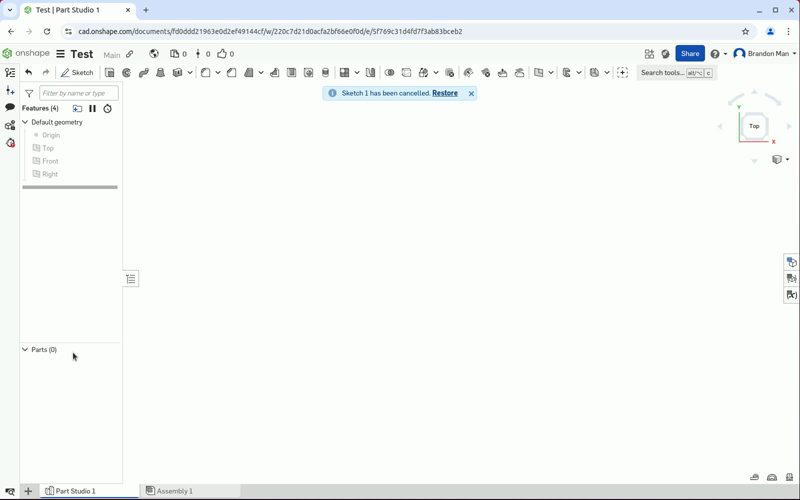
key_down(shift)
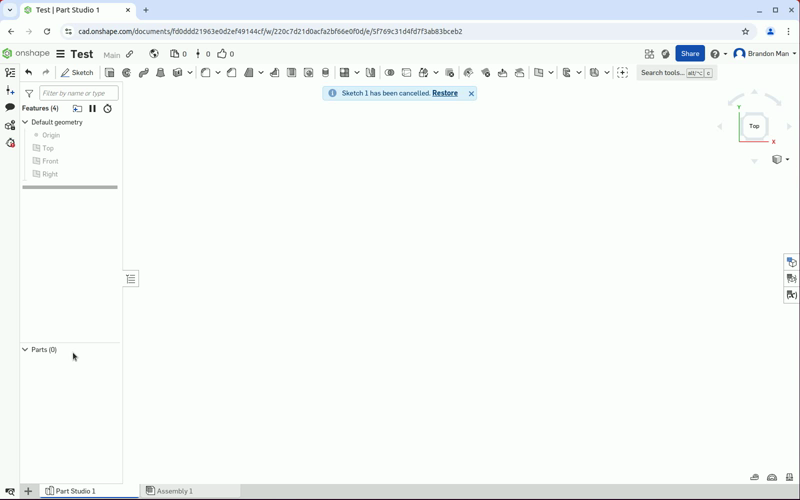
key(up)
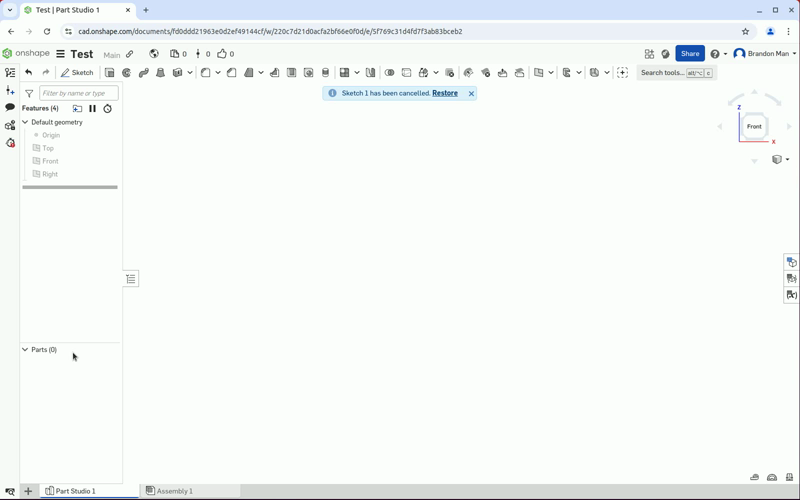
key_up(shift)
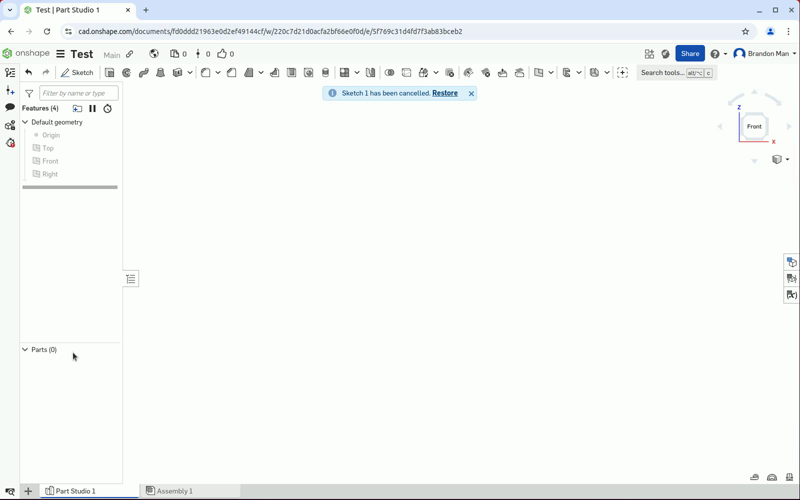
mouse_move(73, 352)
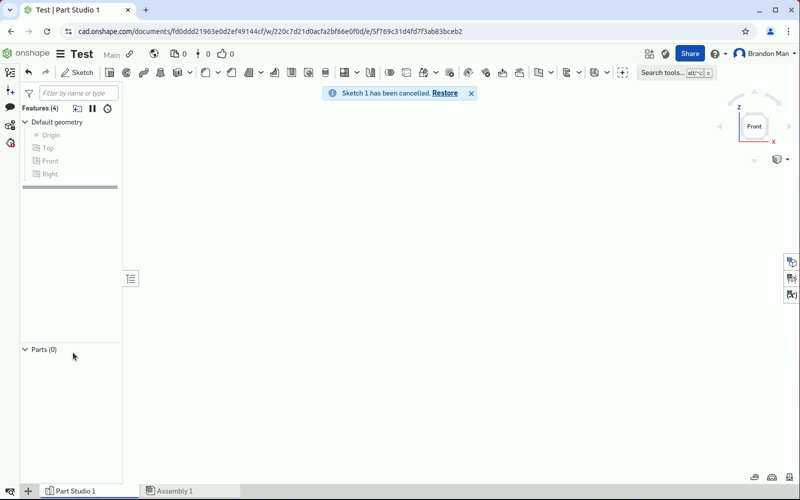
key(shift+y)
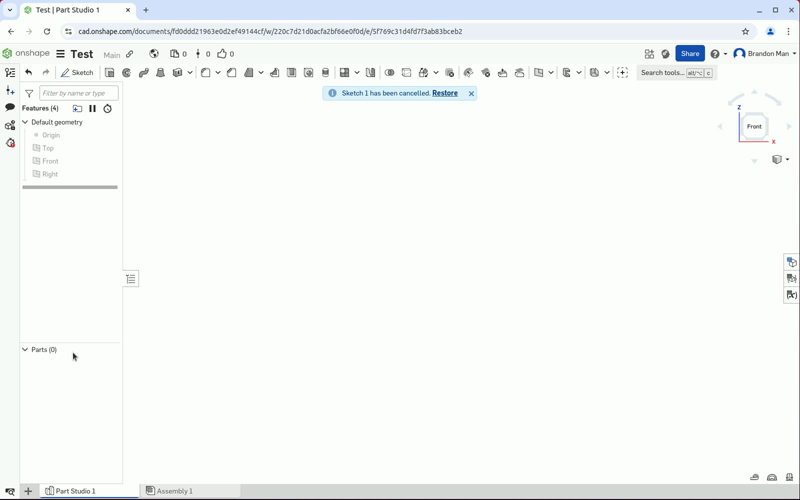
key(shift+s)
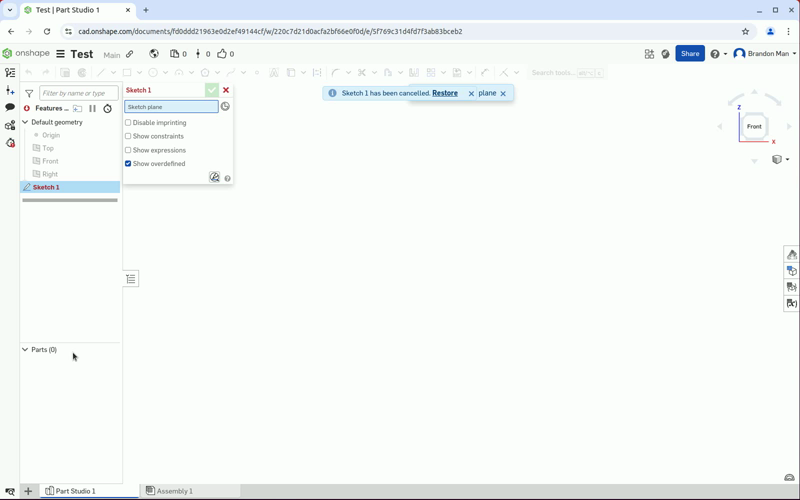
mouse_move(73, 163)
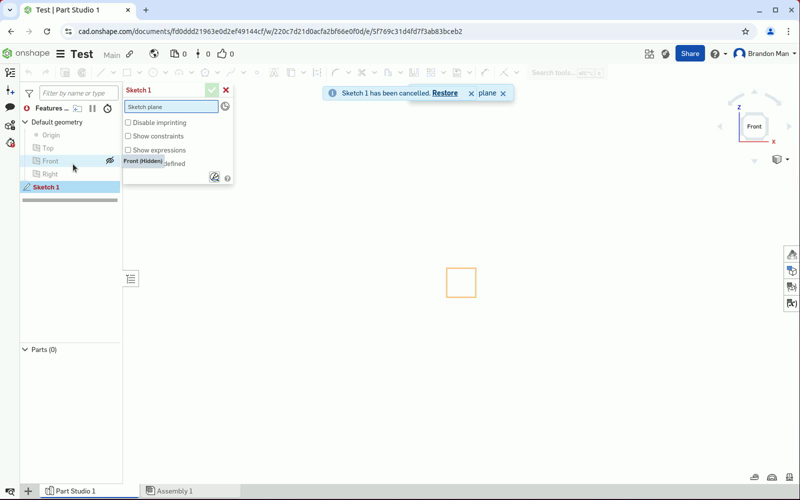
click(73, 163)
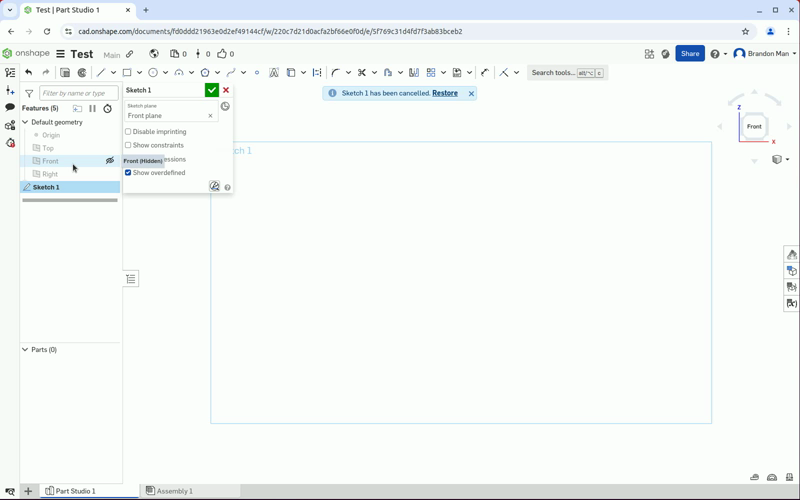
mouse_move(73, 352)
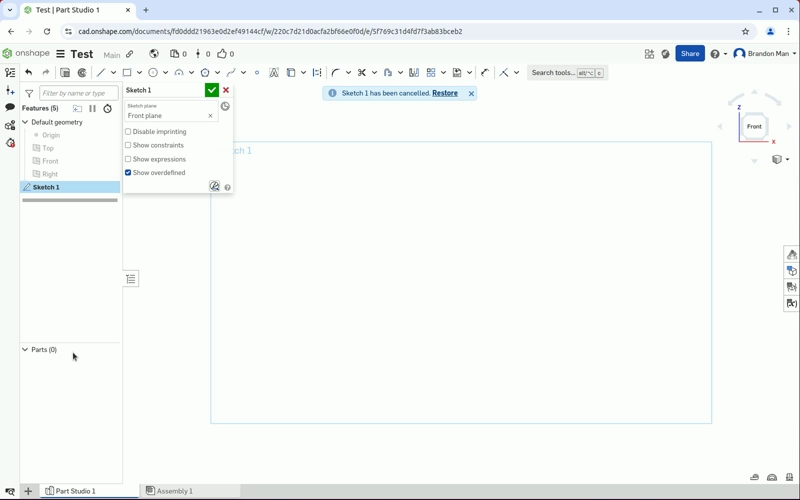
key(y)
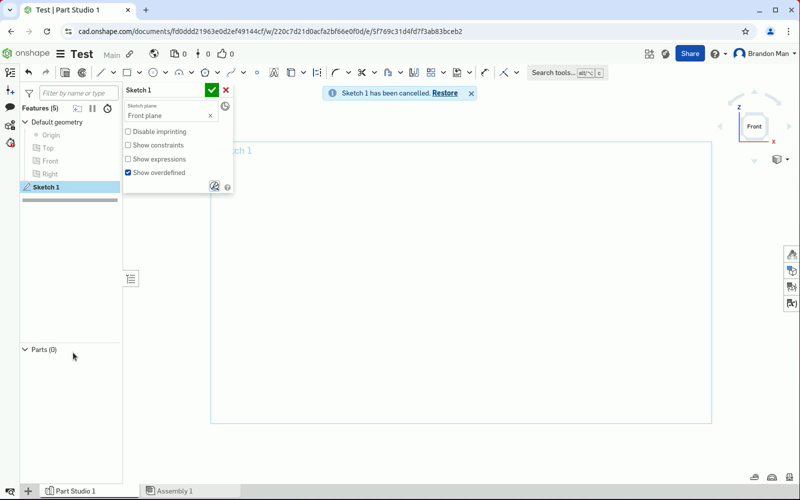
key(l)
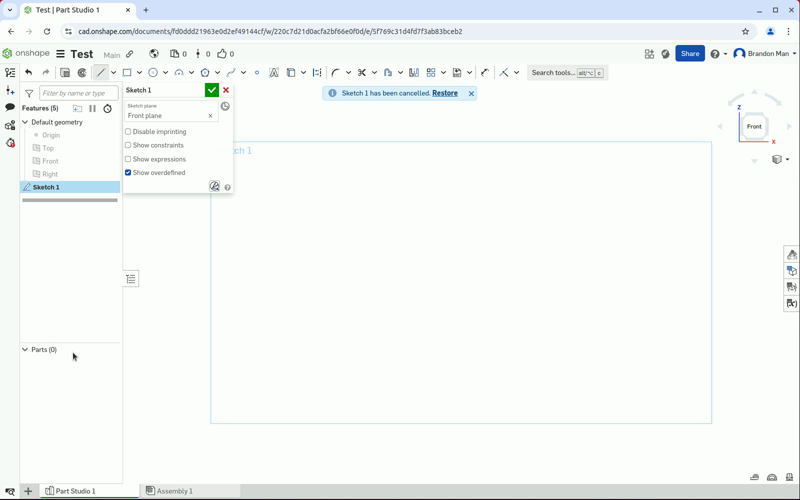
key_down(shift)
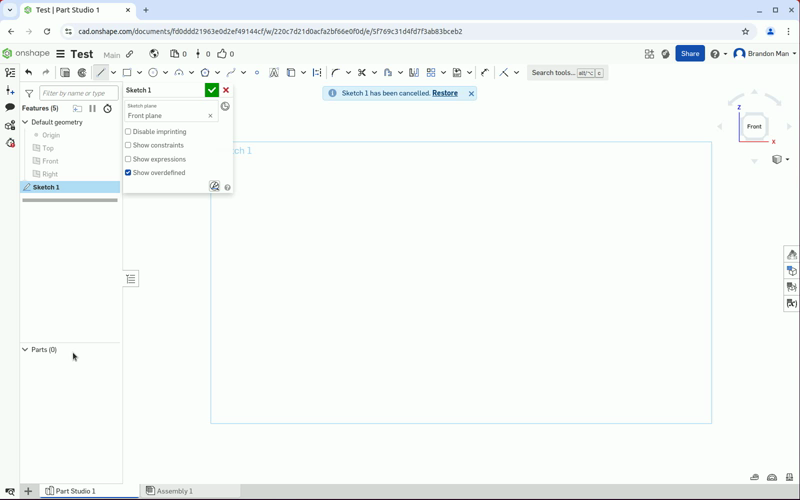
mouse_move(348, 295)
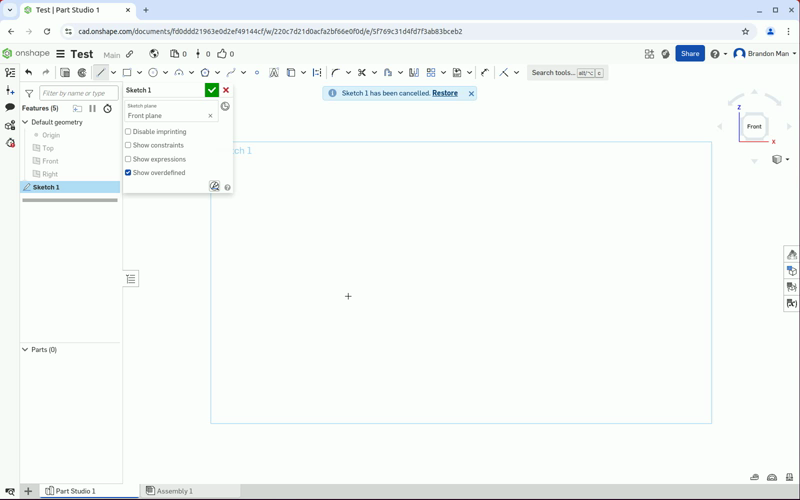
click(348, 295)
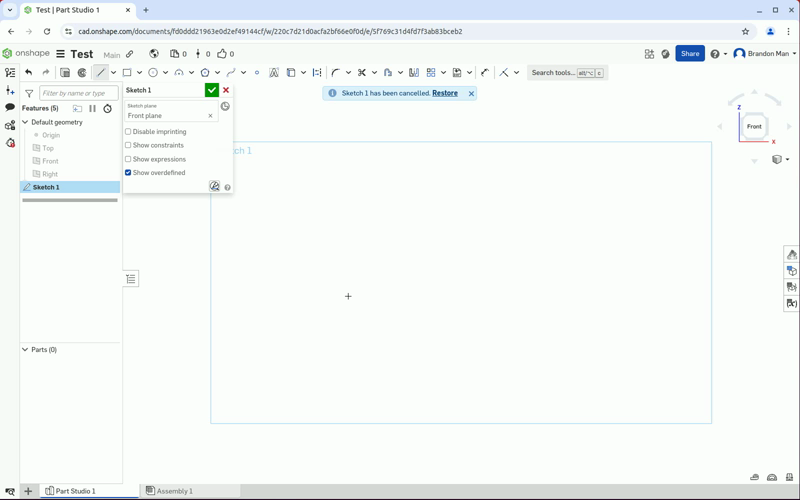
key_up(shift)
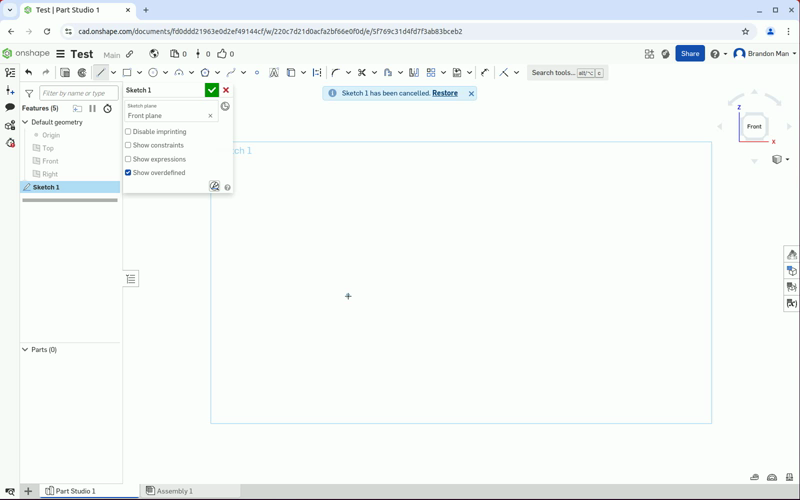
key_down(shift)
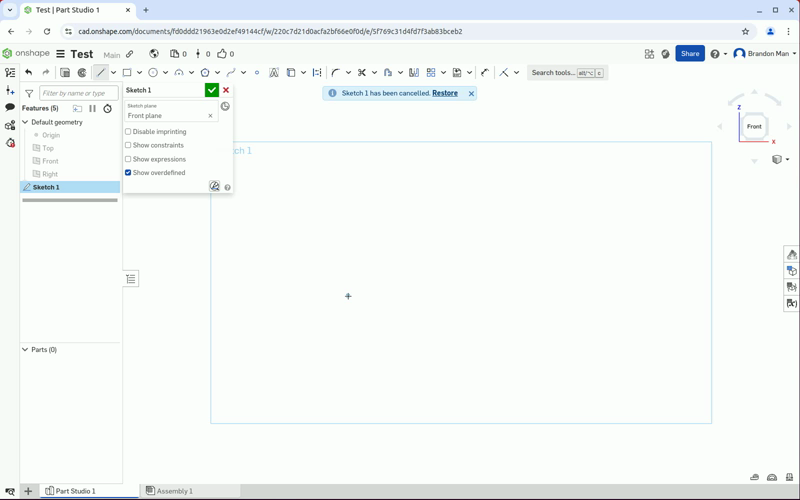
mouse_move(572, 295)
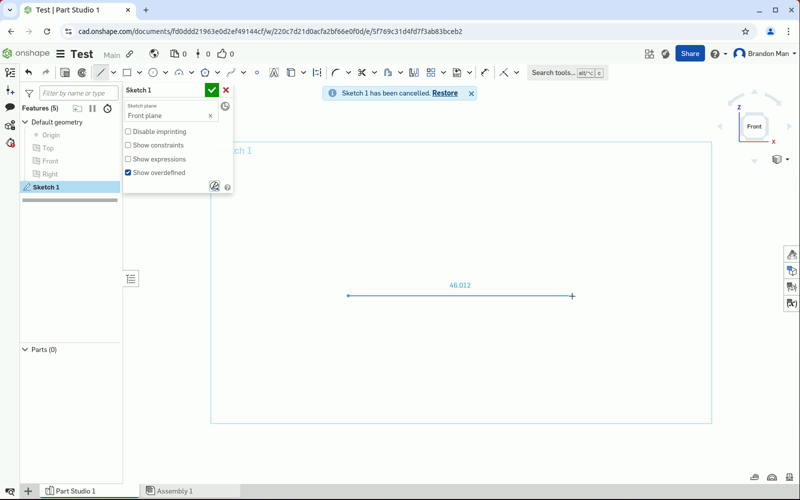
click(572, 295)
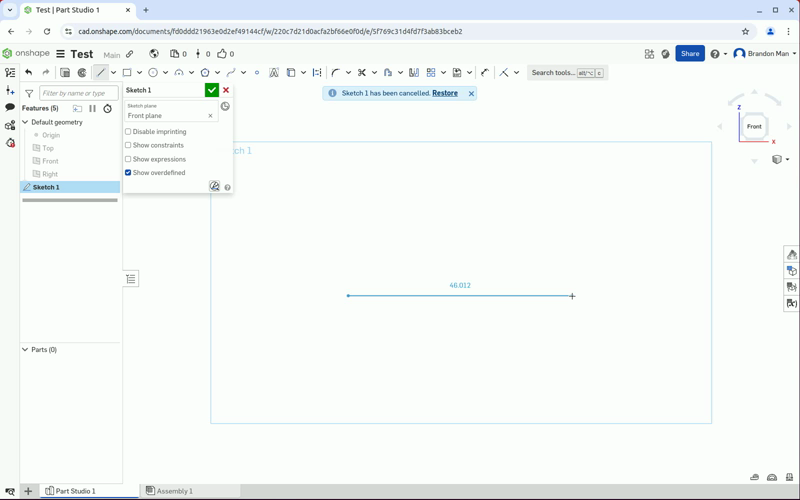
key_up(shift)
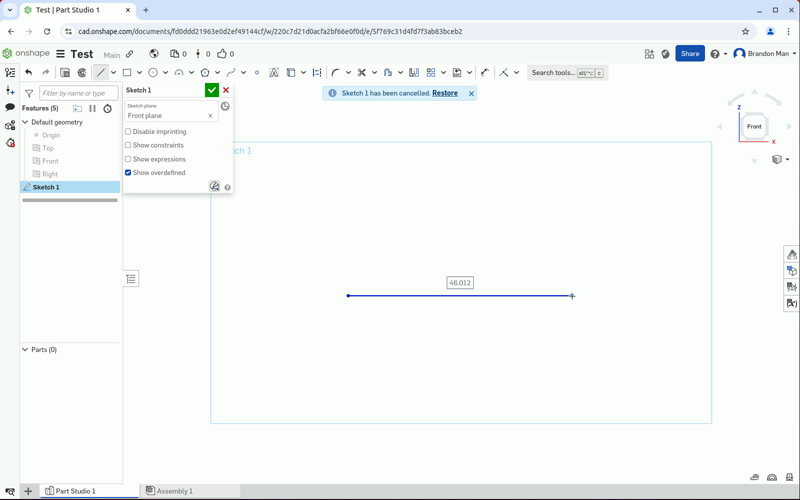
key_down(shift)
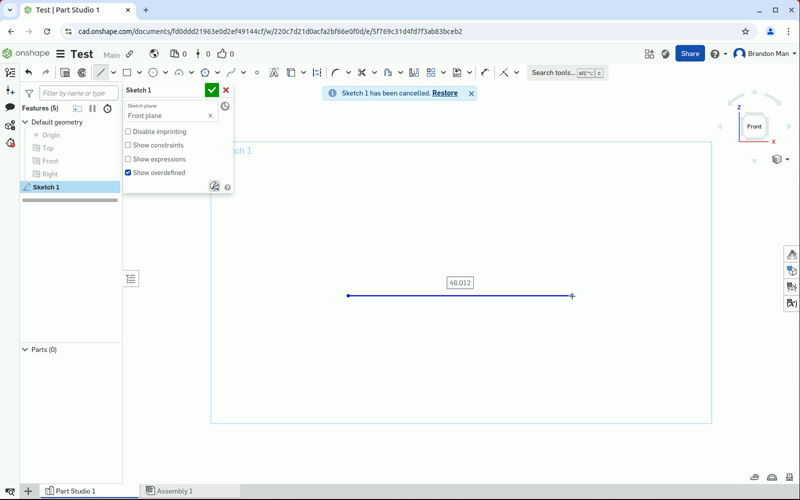
mouse_move(589, 295)
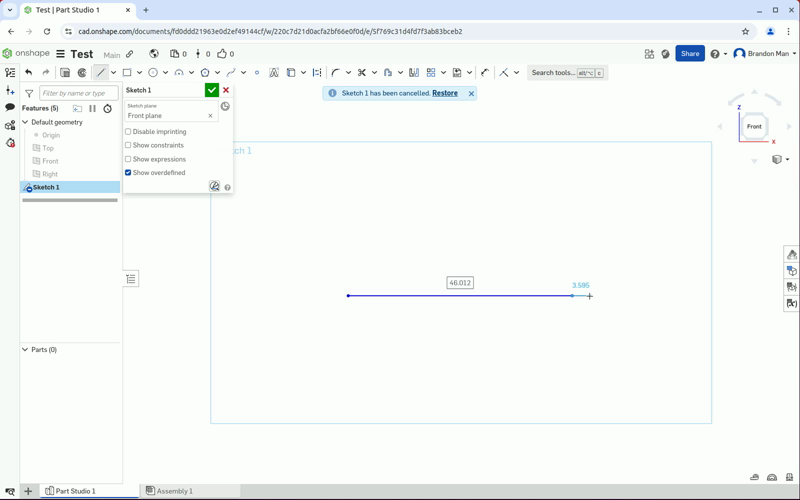
mouse_move(572, 270)
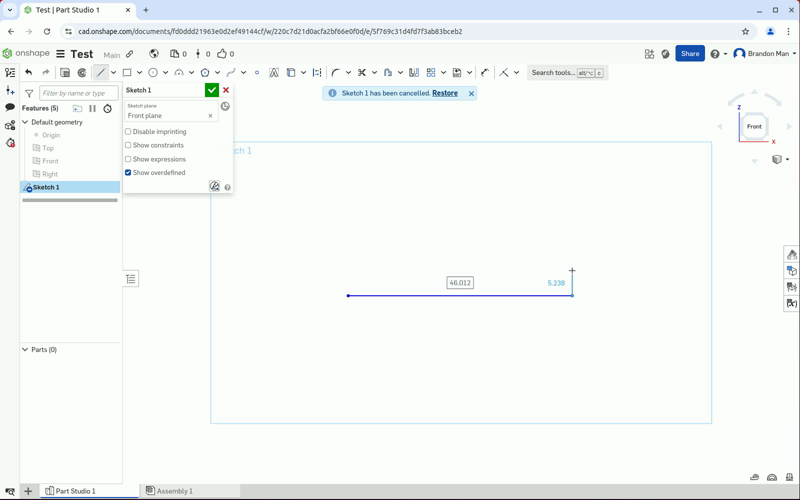
click(572, 270)
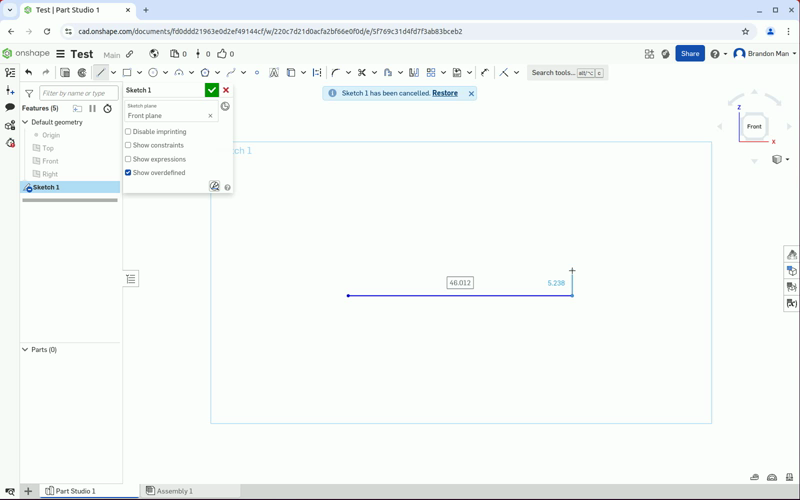
key_up(shift)
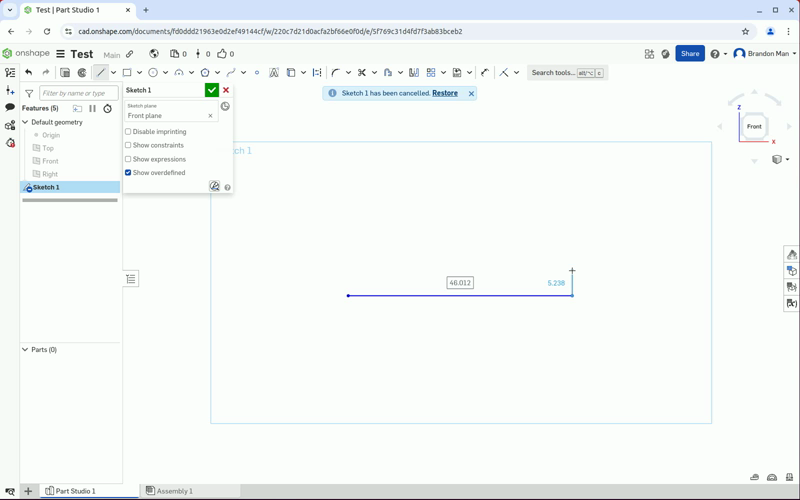
key_down(shift)
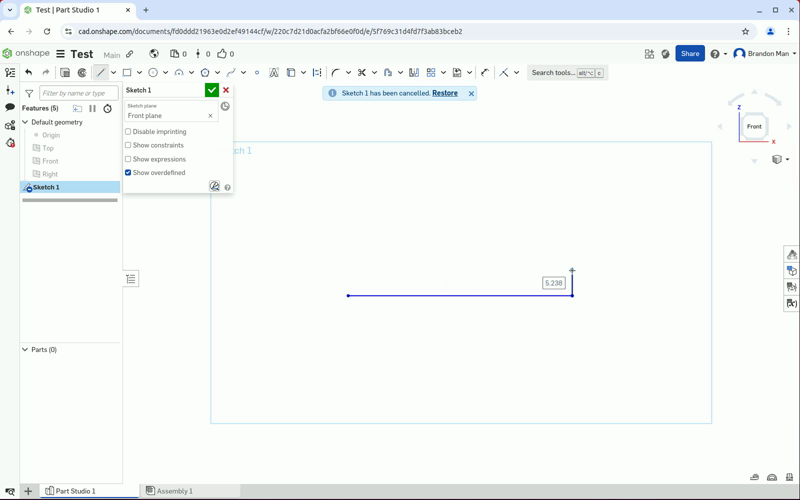
mouse_move(348, 270)
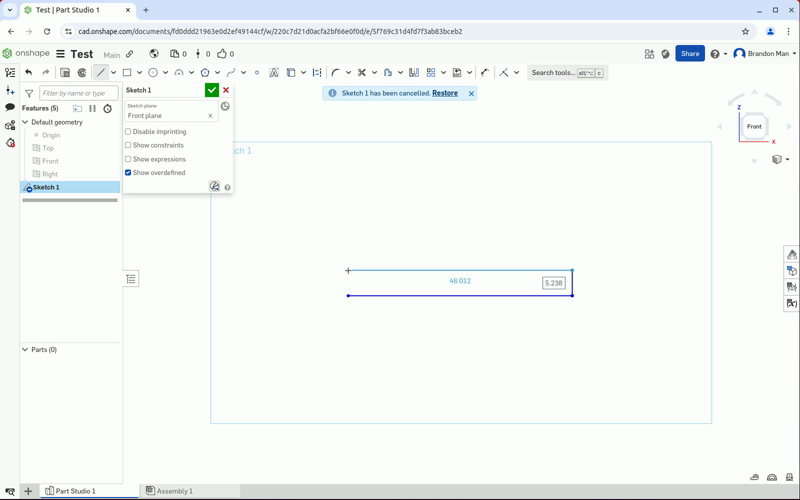
click(348, 270)
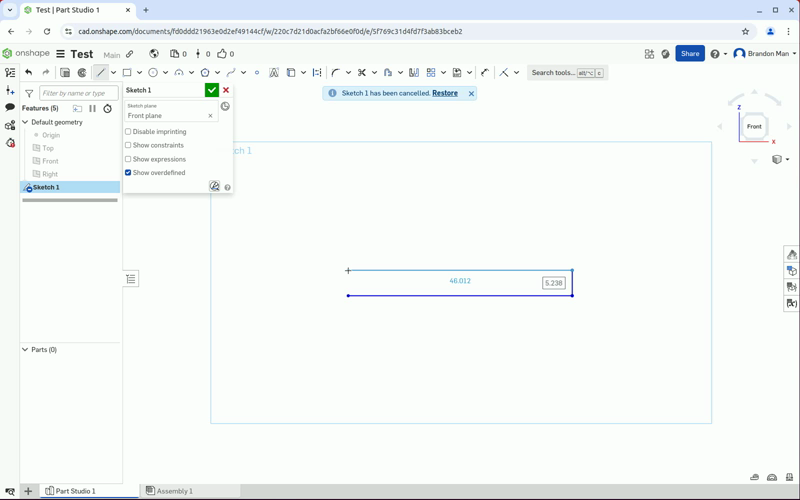
key_up(shift)
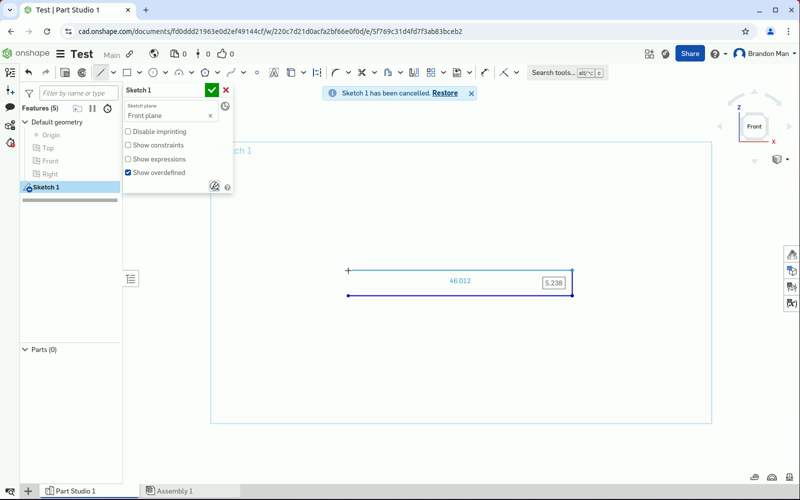
mouse_move(378, 270)
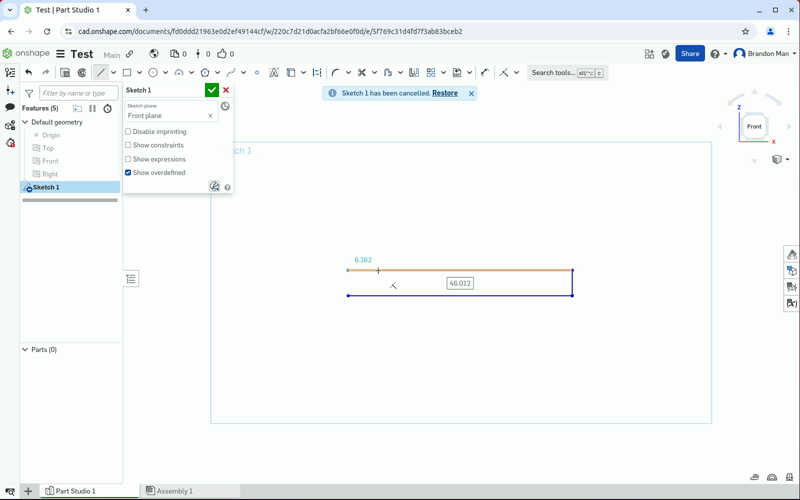
key_down(shift)
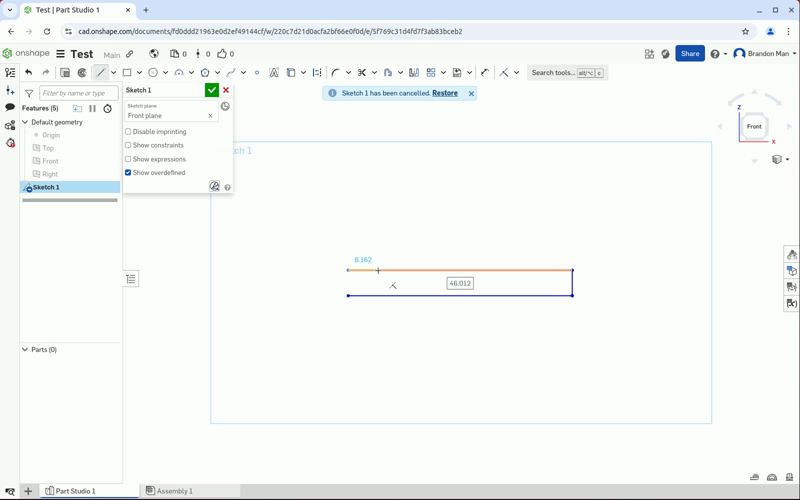
mouse_move(348, 295)
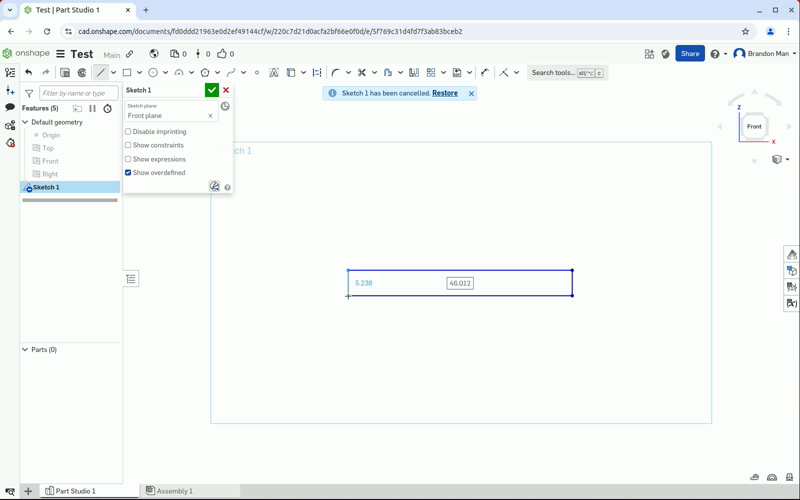
key_up(shift)
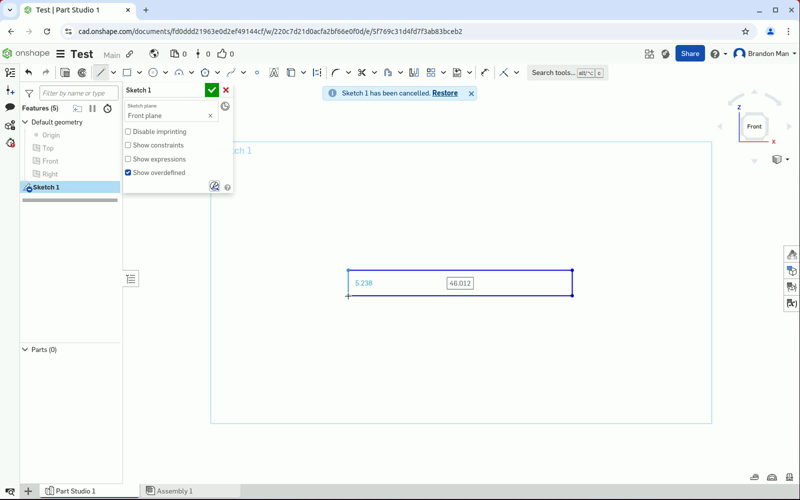
click(348, 295)
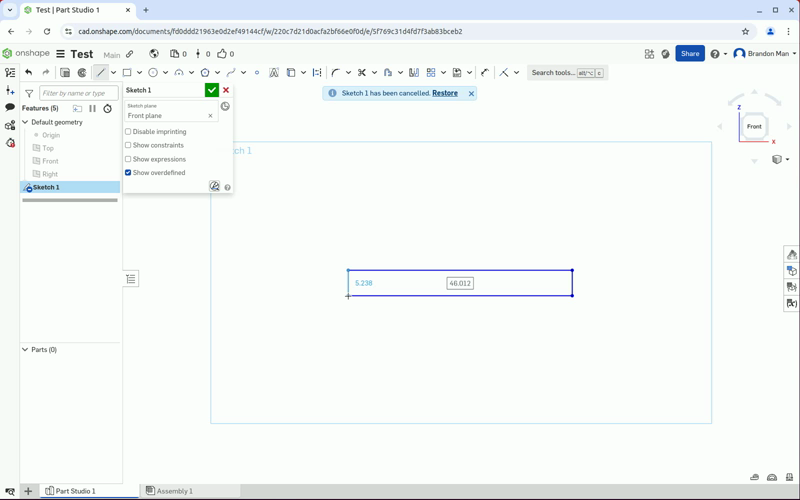
key(esc)
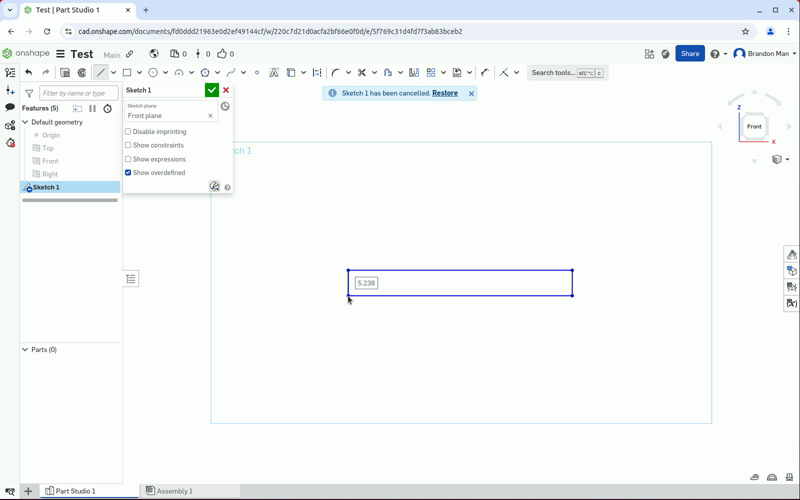
mouse_move(392, 281)
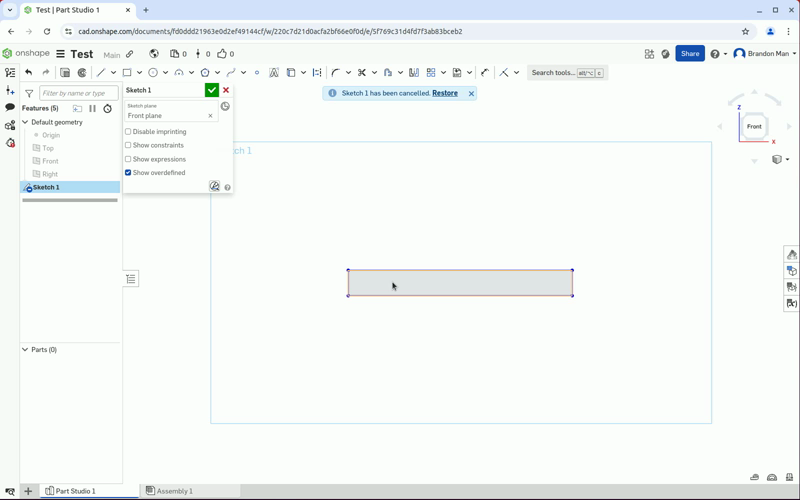
click(392, 281)
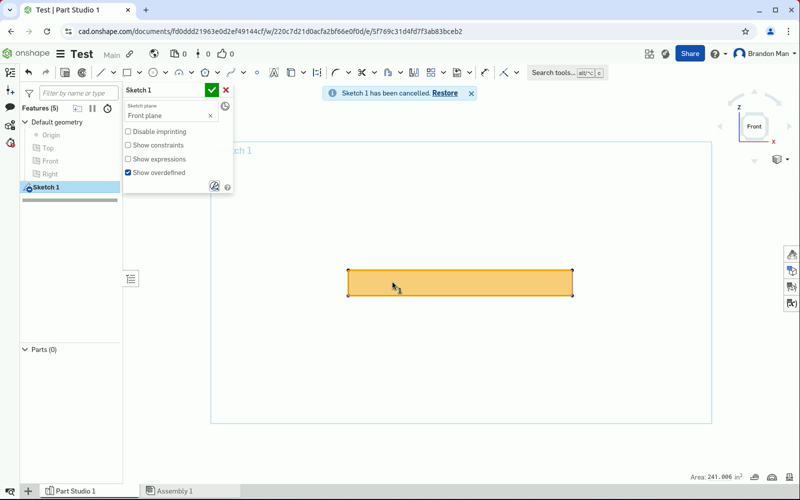
mouse_move(73, 352)
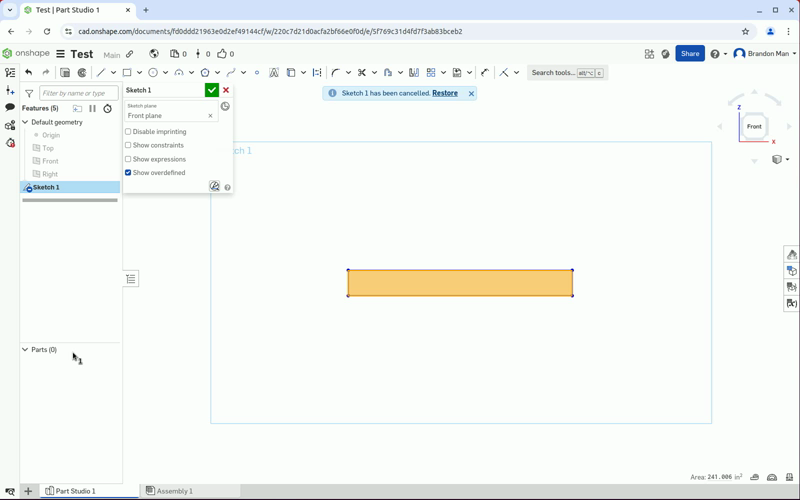
key(shift+y)
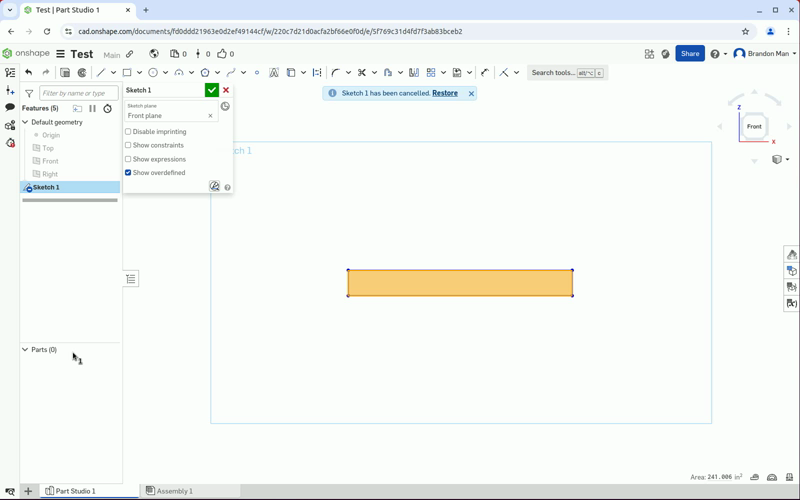
key(shift+e)
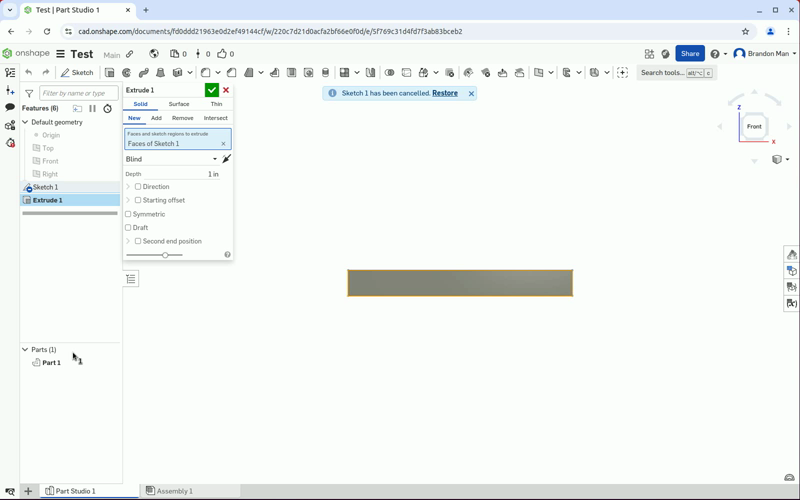
mouse_move(143, 106)
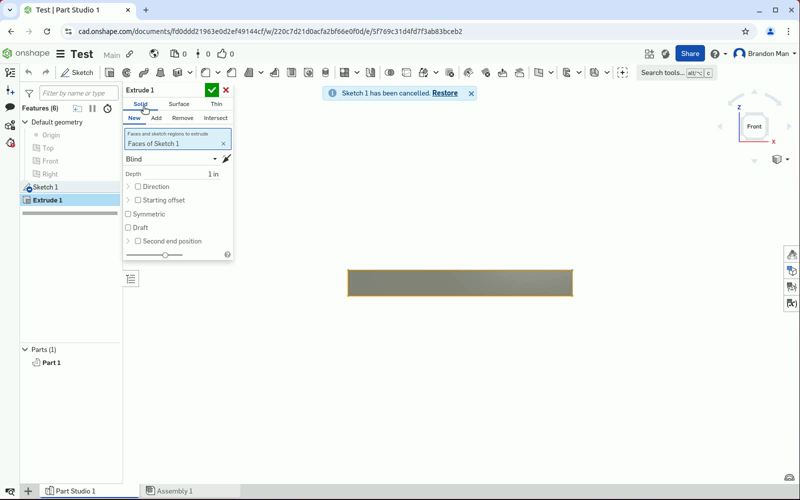
click(143, 106)
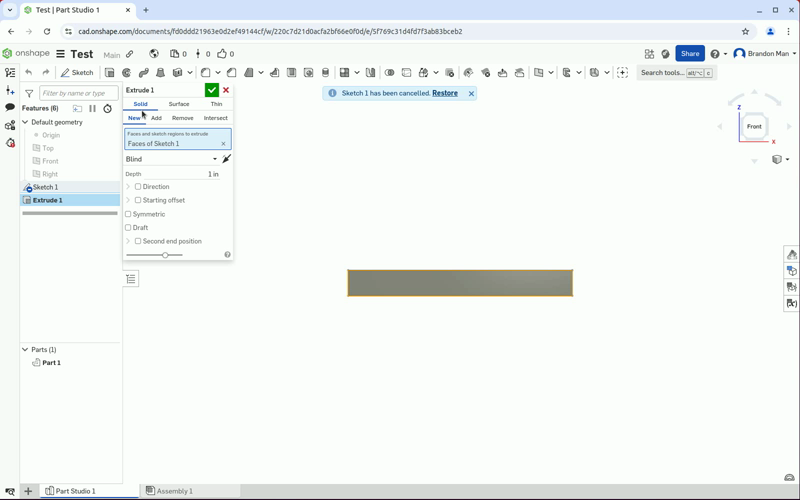
mouse_move(137, 120)
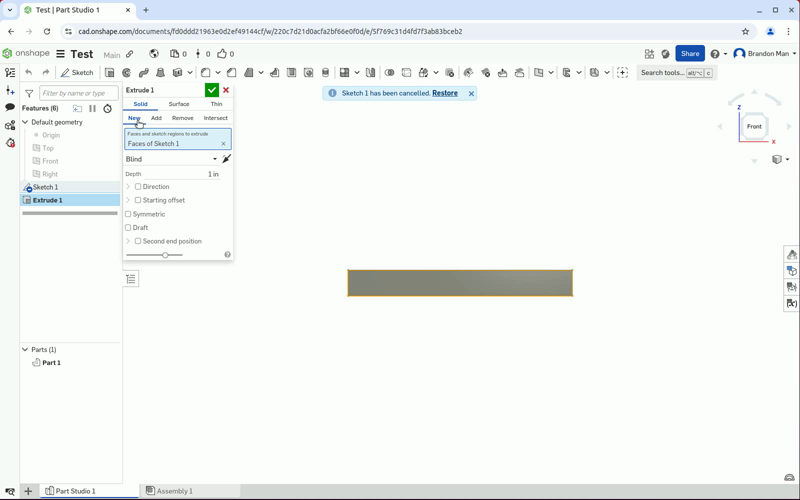
click(137, 120)
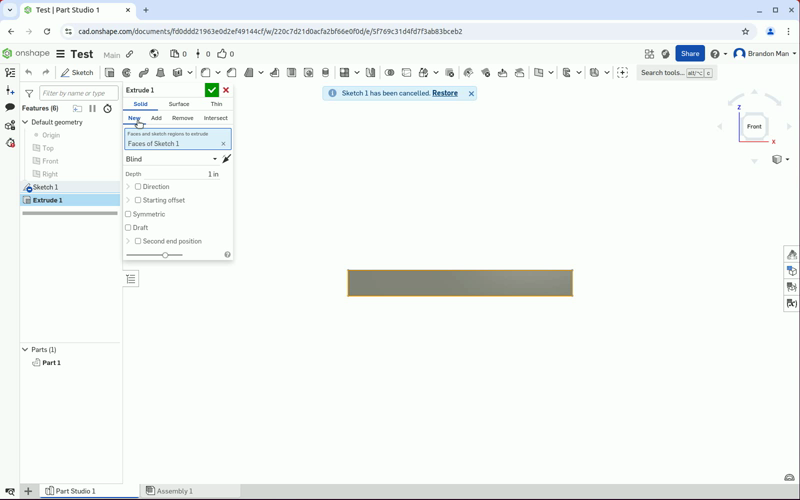
key(tab, 4)
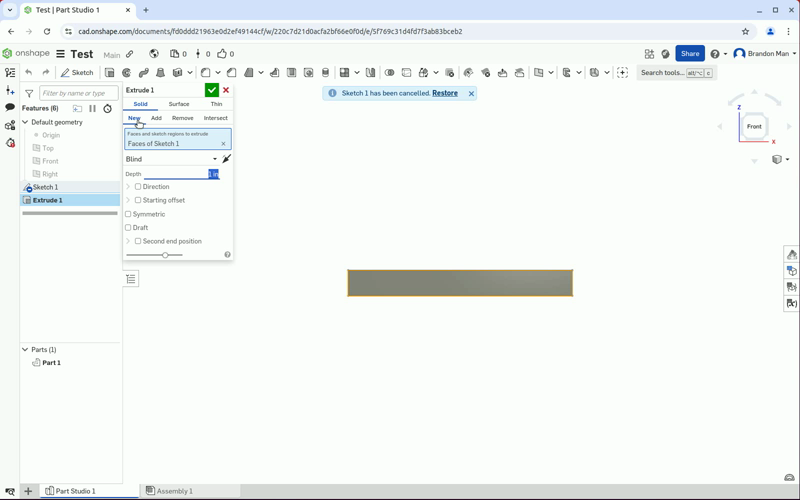
text(1.685)
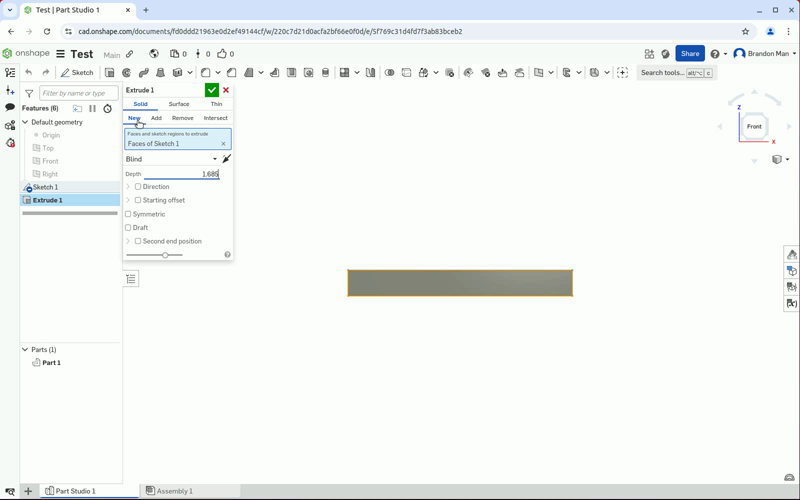
key(enter)
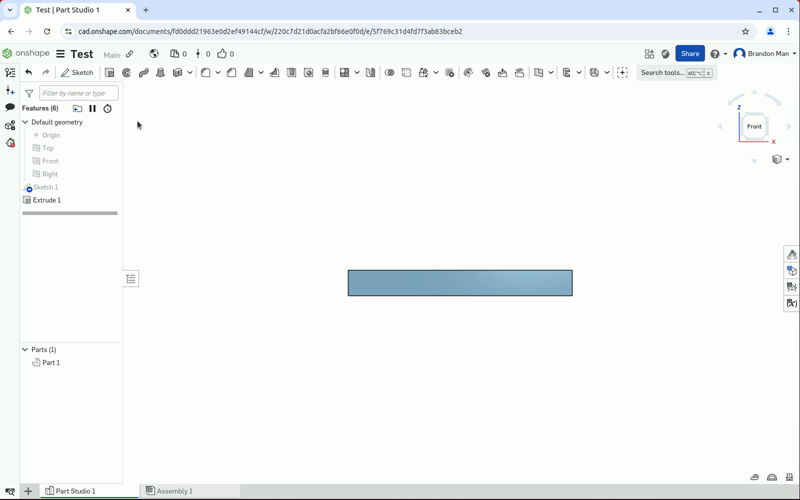
key(shift+h)
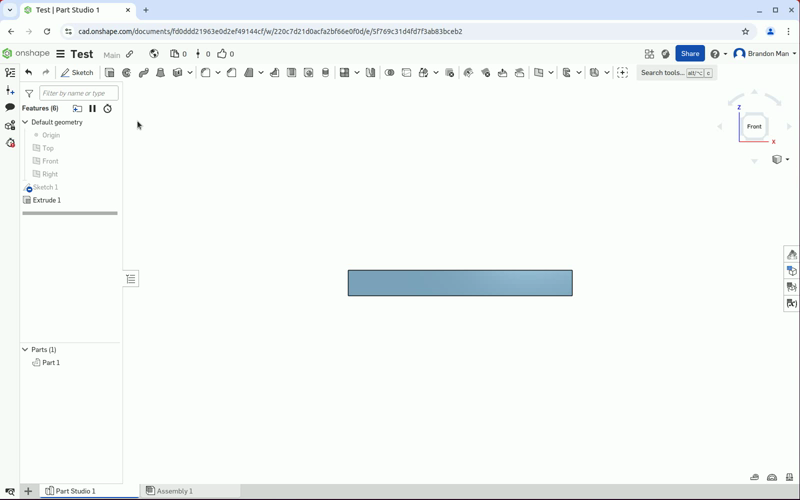
key(shift+h)
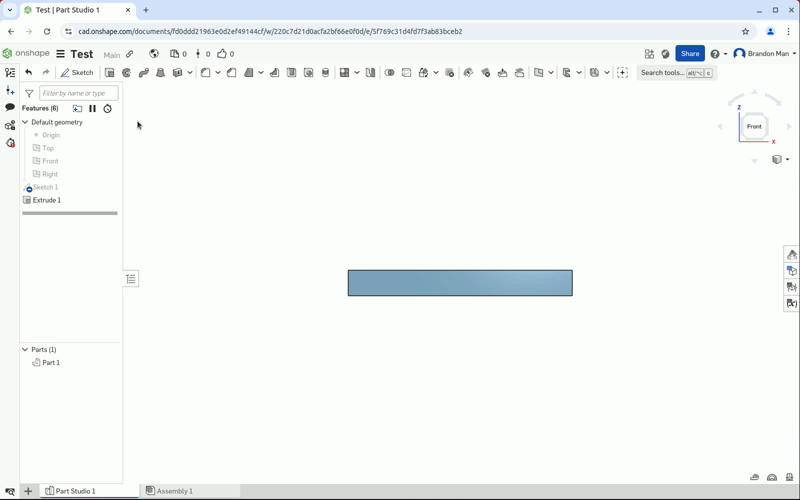
mouse_move(73, 189)
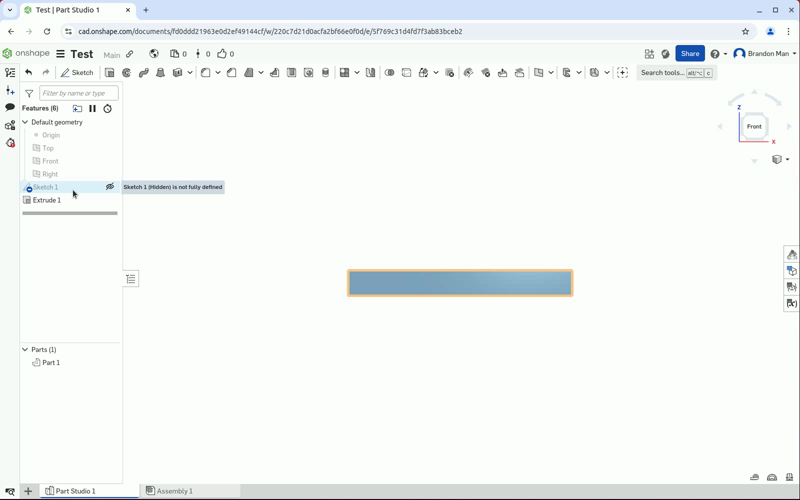
click(73, 189)
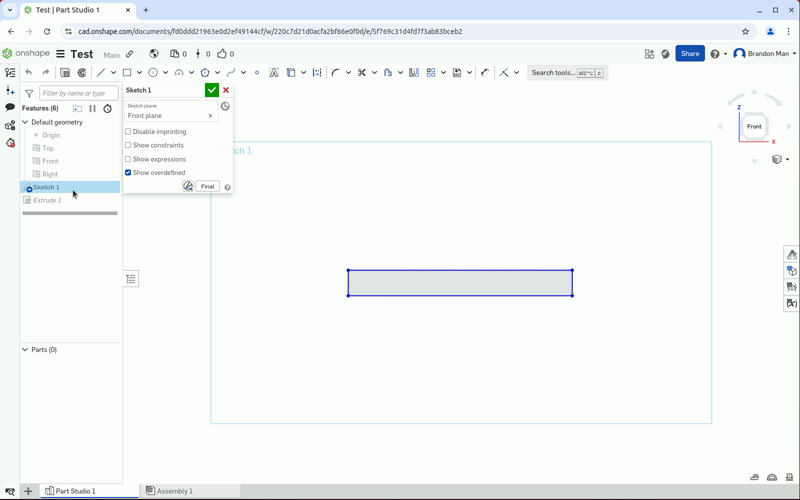
mouse_move(229, 92)
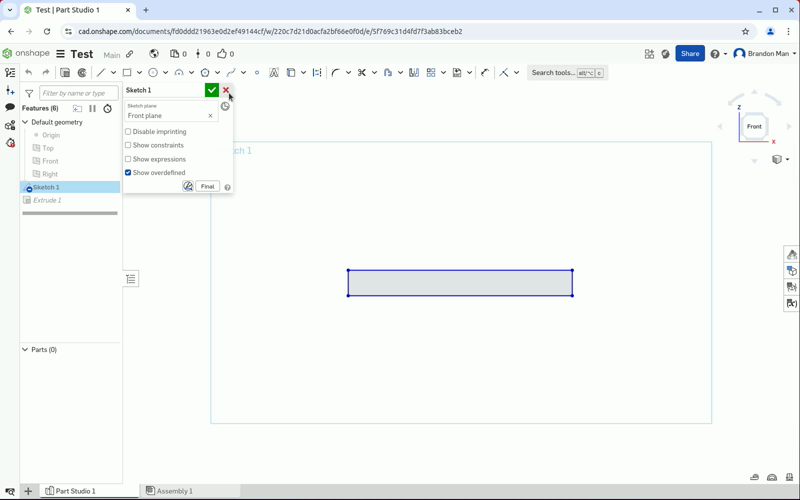
click(229, 92)
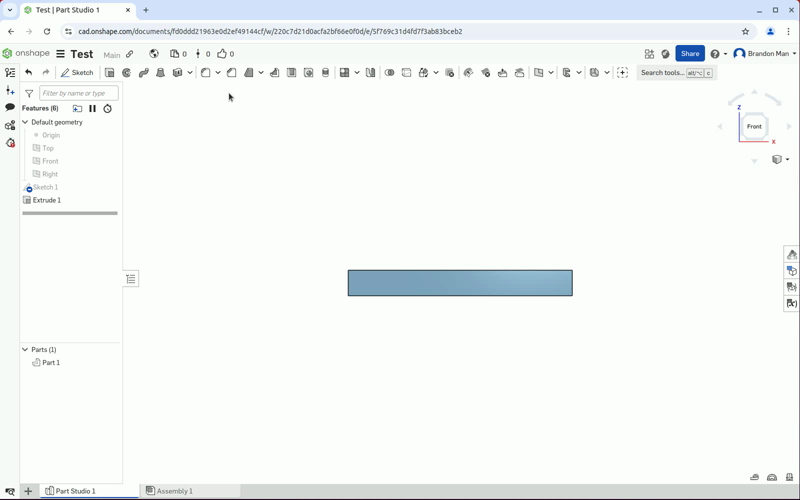
mouse_move(541, 75)
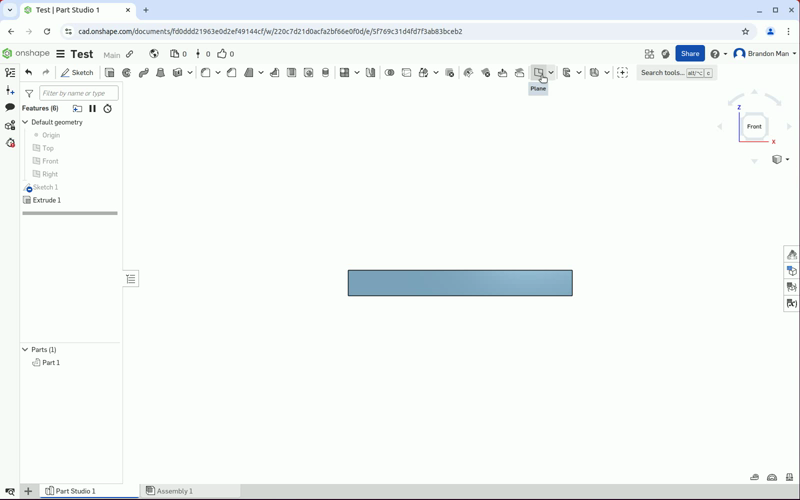
click(541, 75)
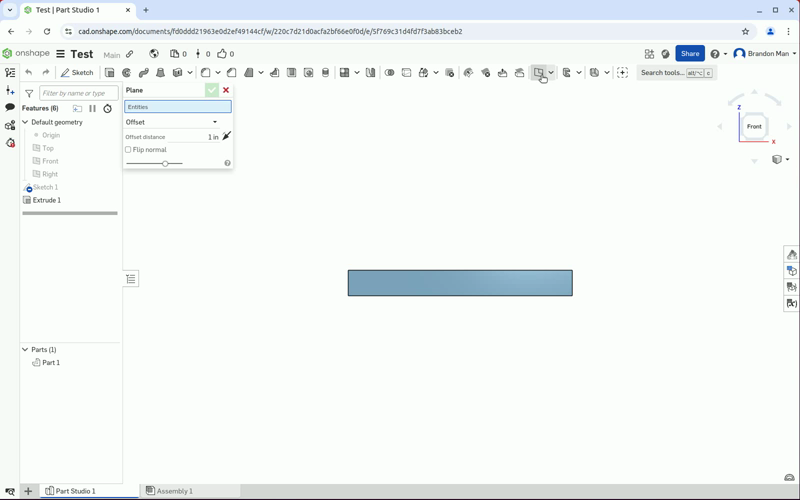
mouse_move(73, 163)
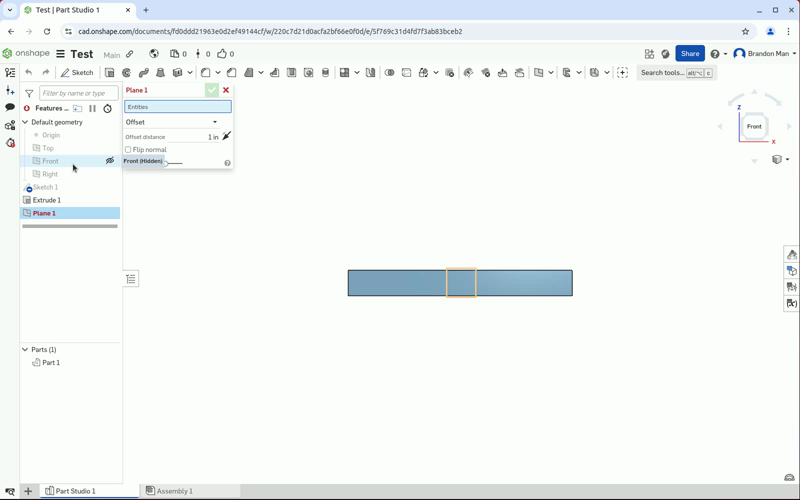
click(73, 163)
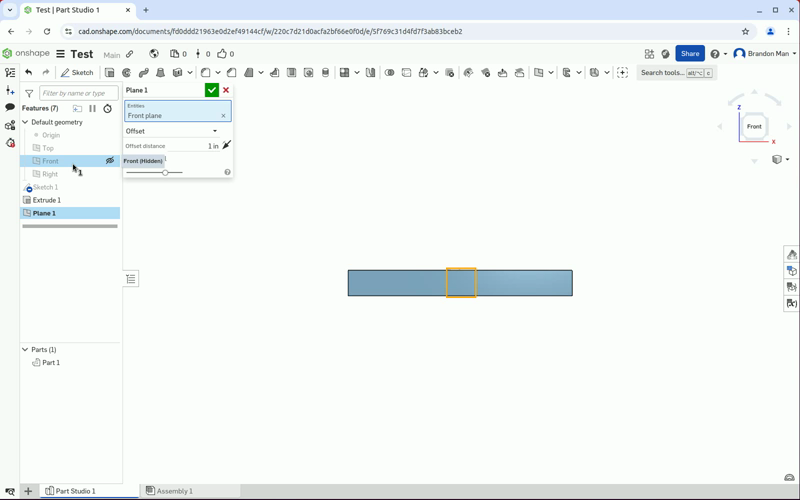
key(tab, 2)
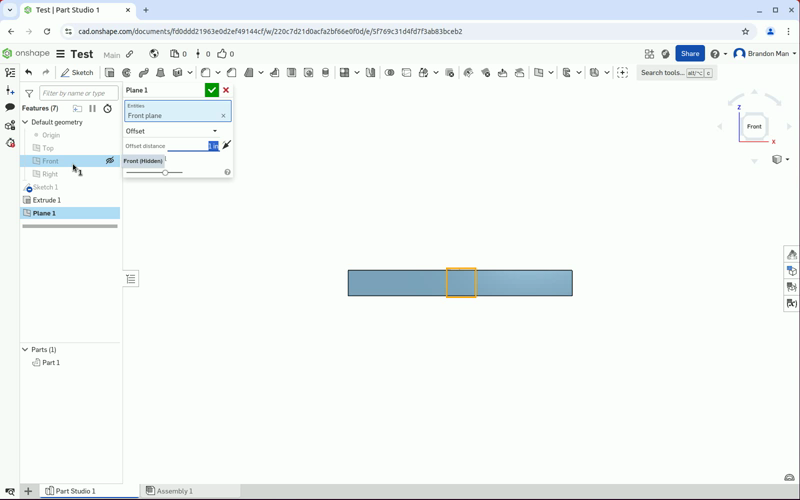
text(1.695)
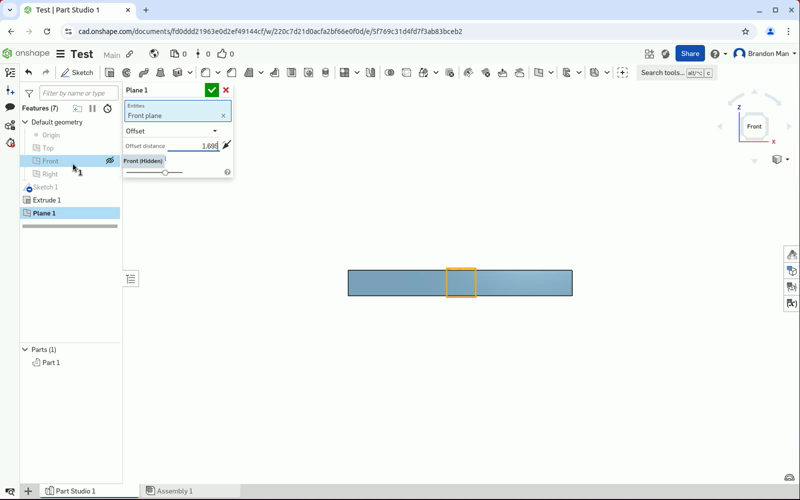
key(enter, 2)
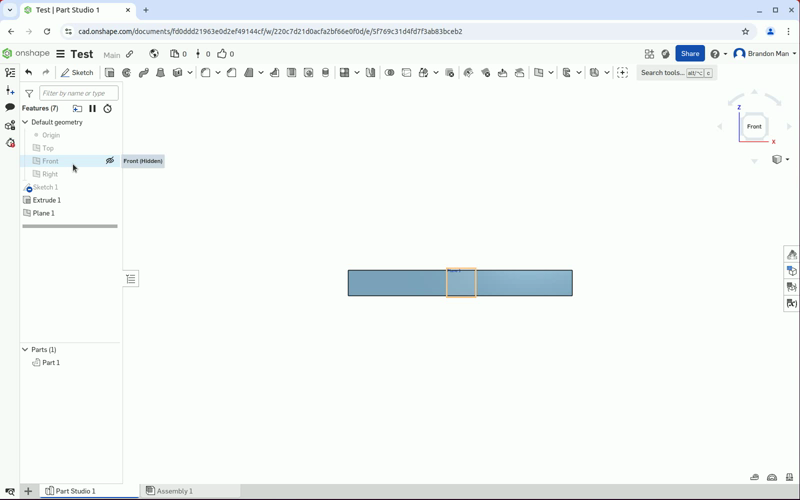
key(shift+s)
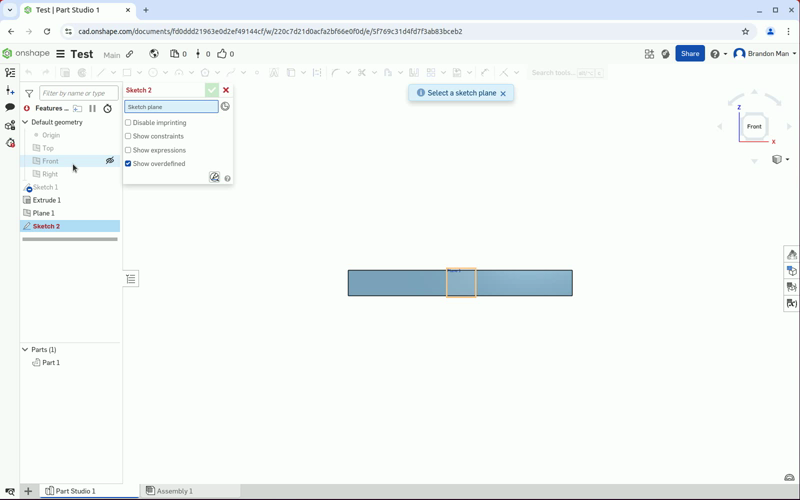
mouse_move(73, 215)
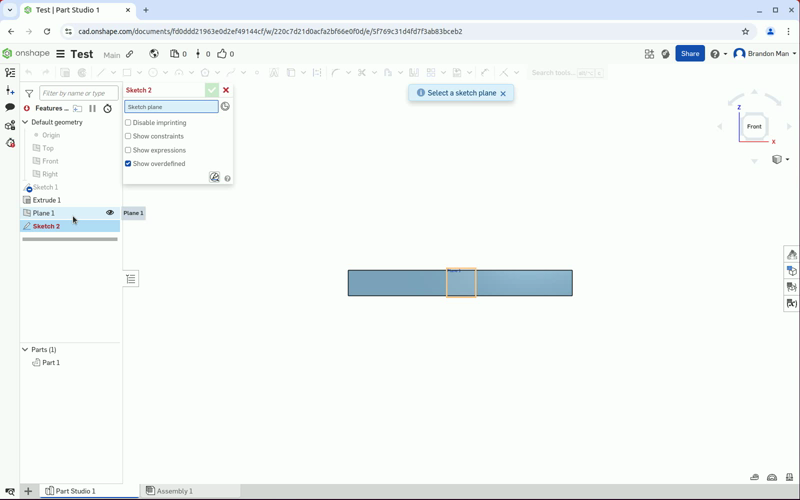
click(73, 215)
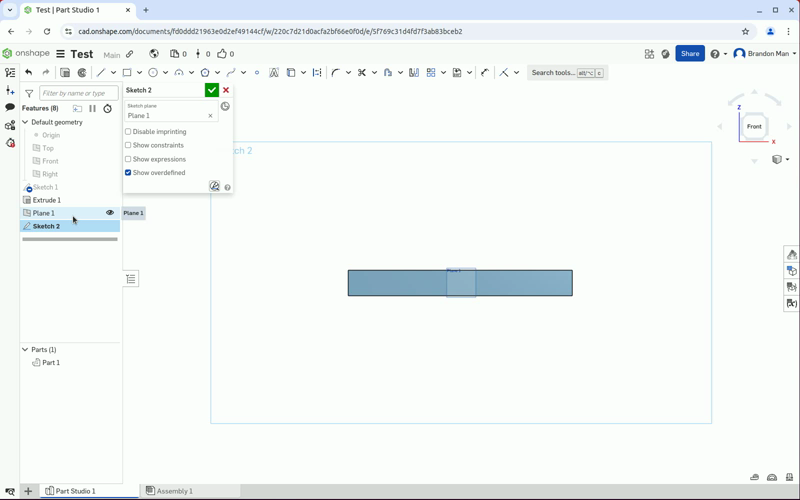
mouse_move(73, 352)
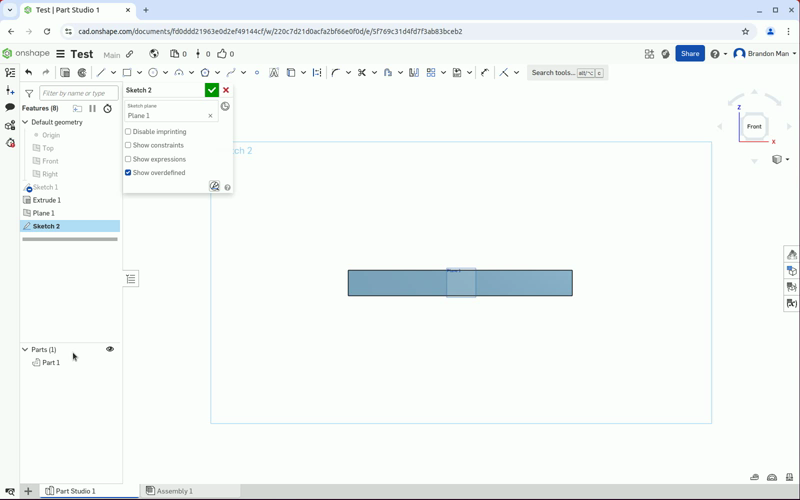
key(y)
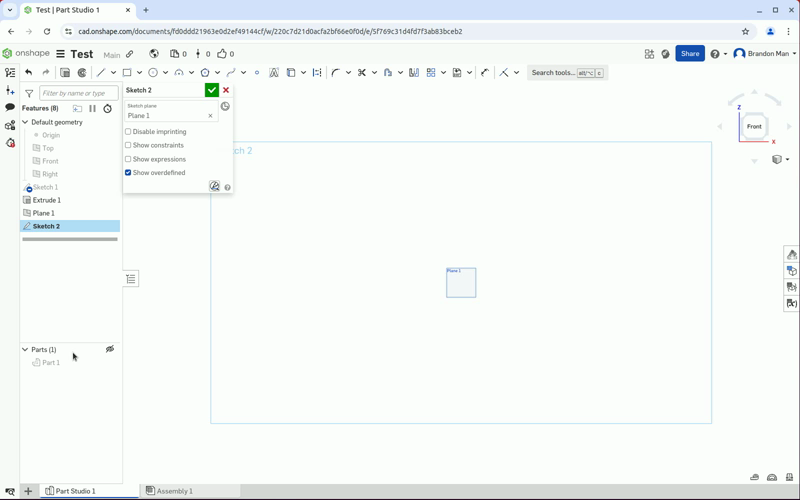
key(l)
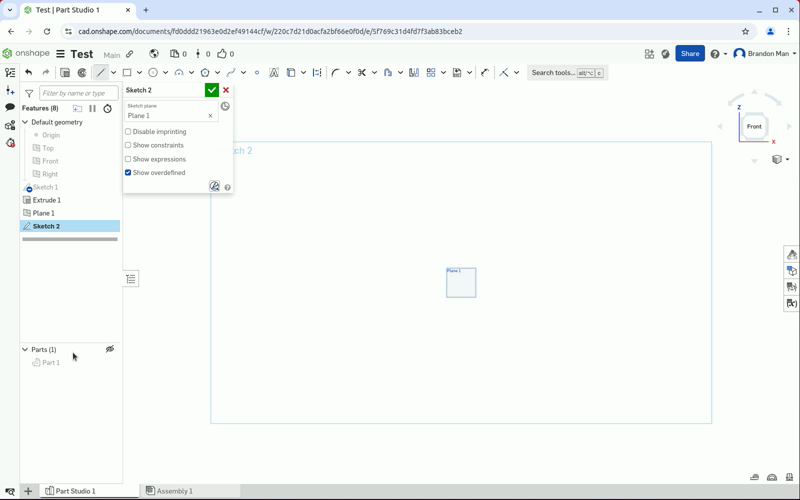
key_down(shift)
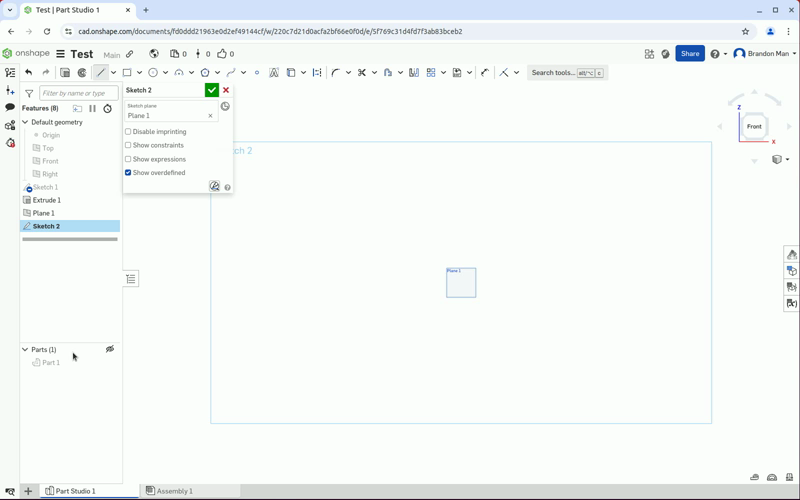
mouse_move(484, 280)
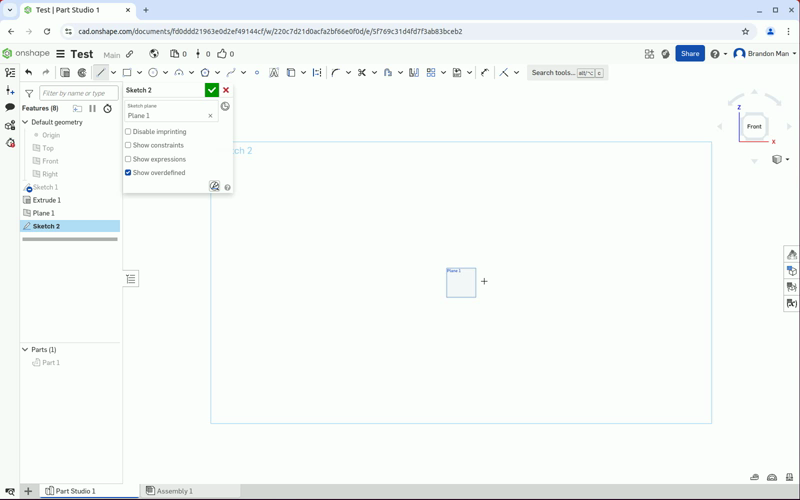
click(484, 280)
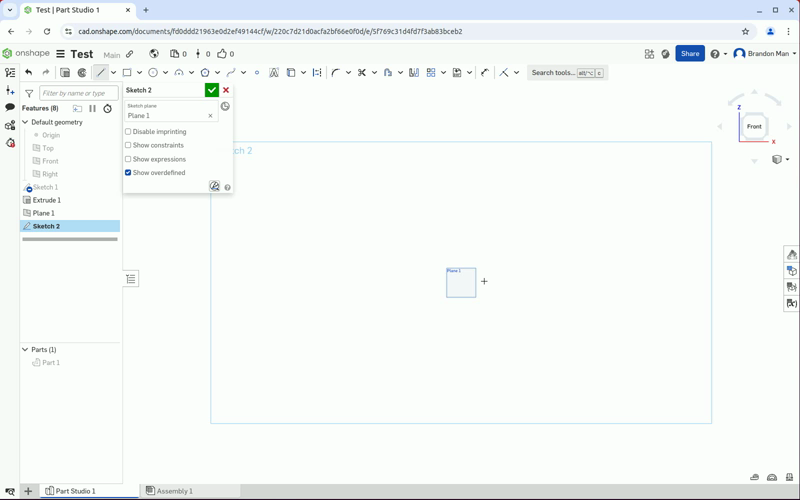
key_up(shift)
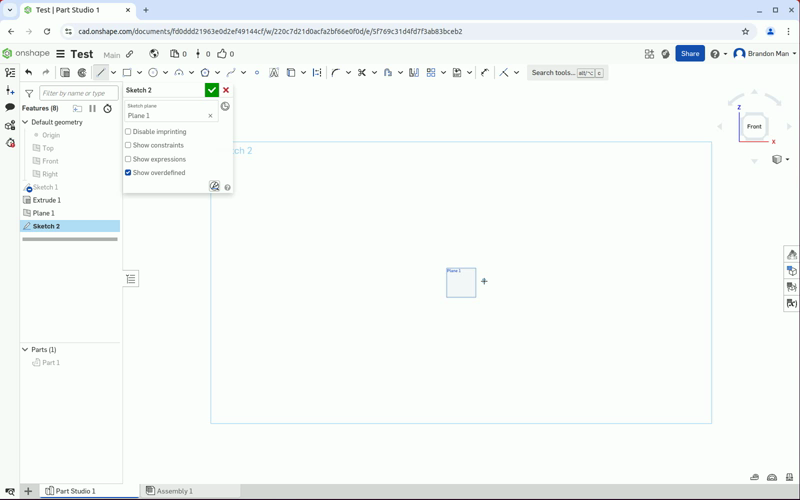
key_down(shift)
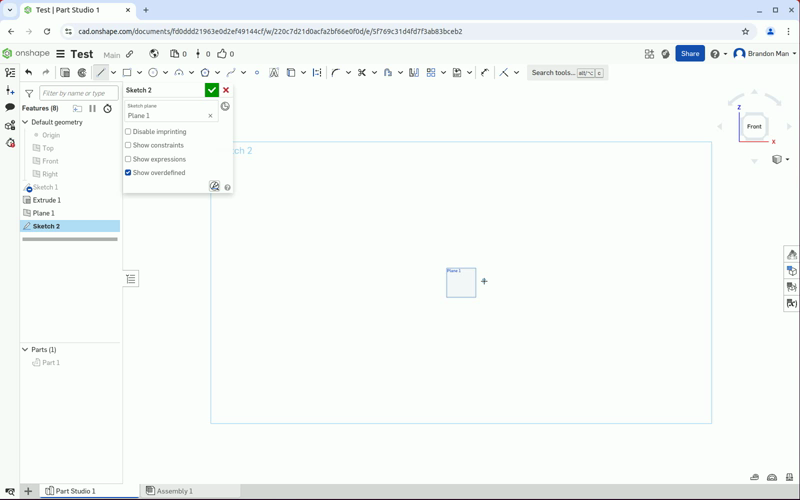
mouse_move(573, 280)
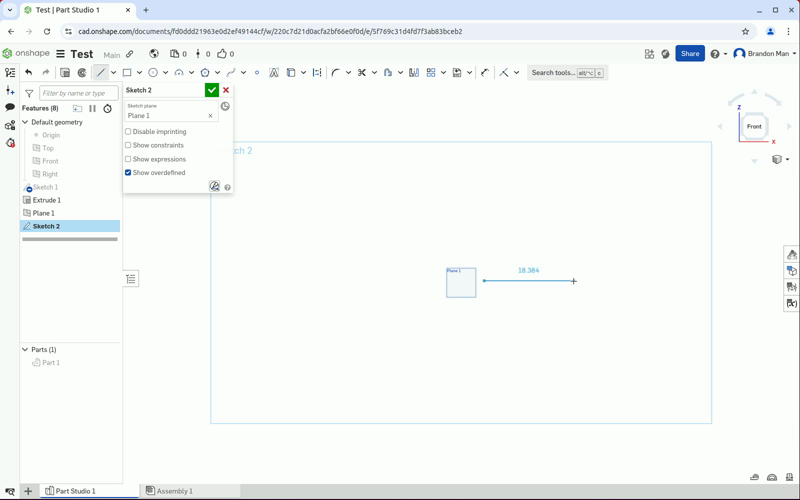
click(573, 280)
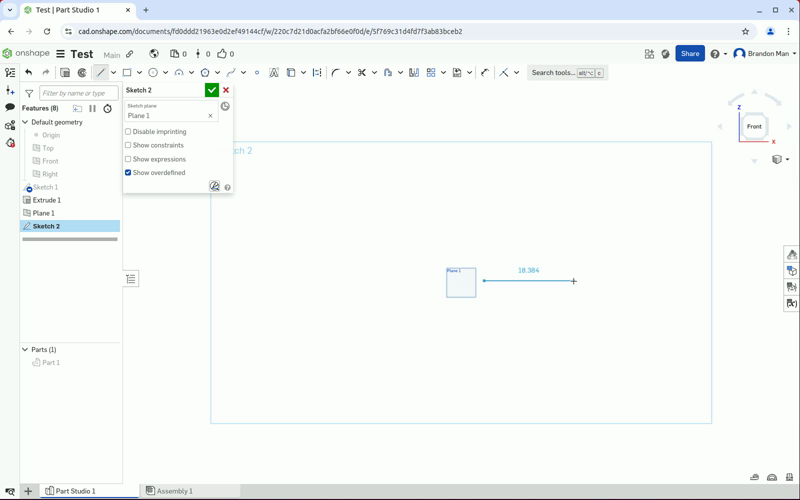
key_up(shift)
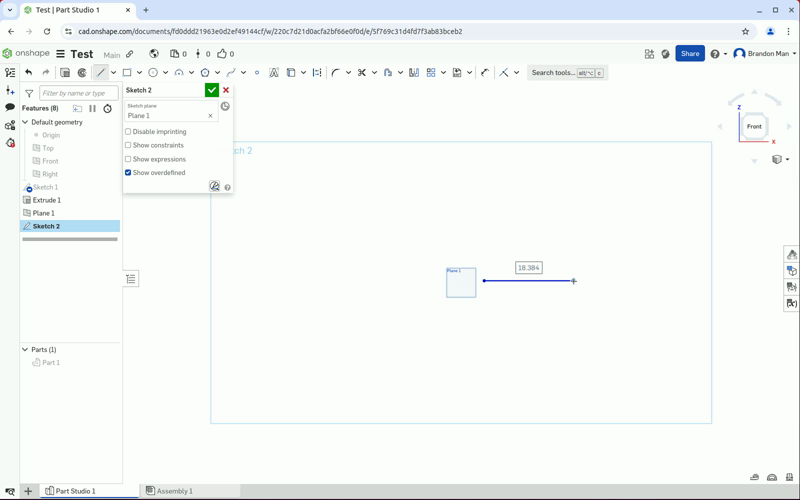
key_down(shift)
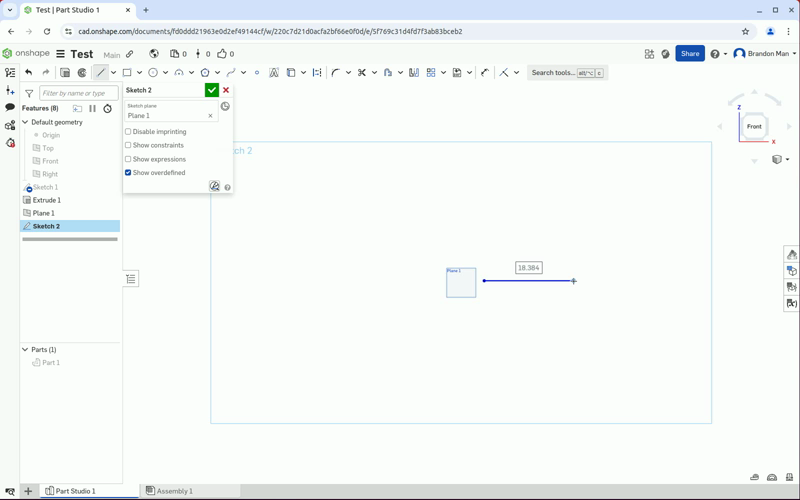
mouse_move(589, 280)
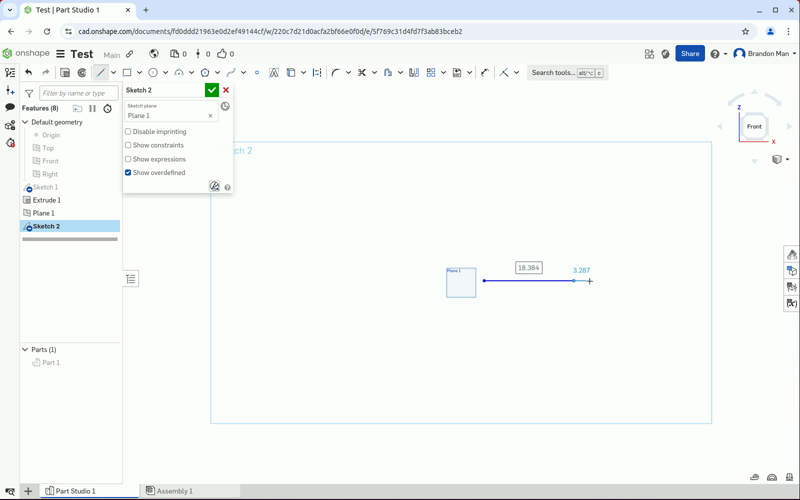
mouse_move(573, 270)
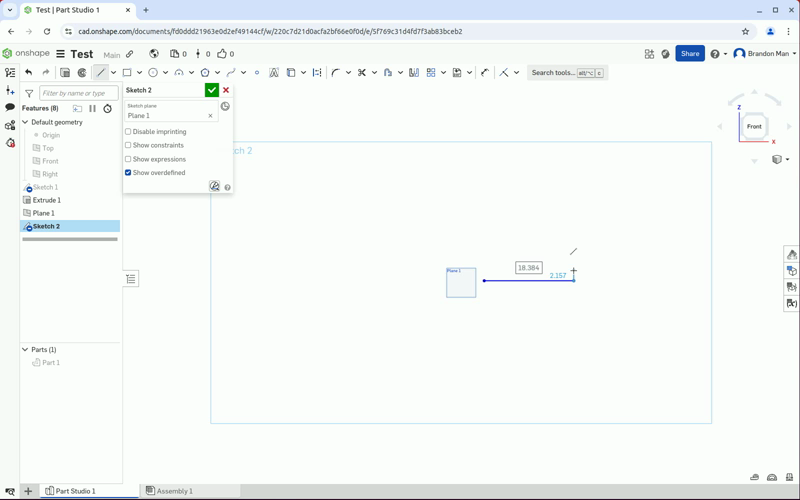
click(573, 270)
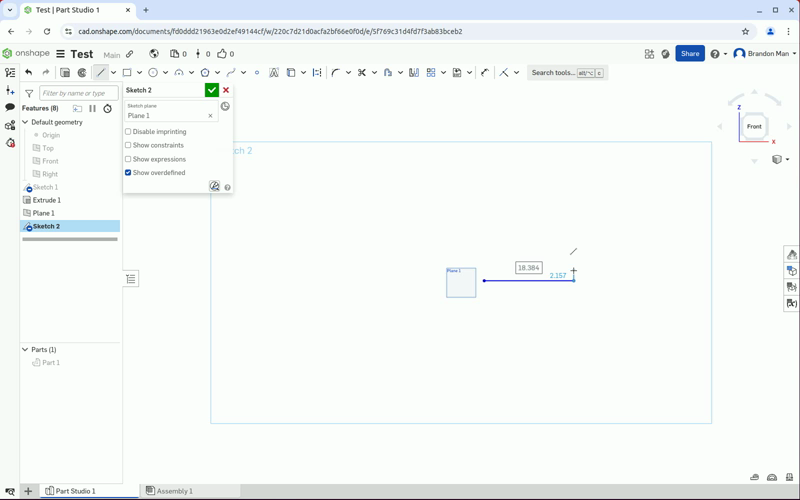
key_up(shift)
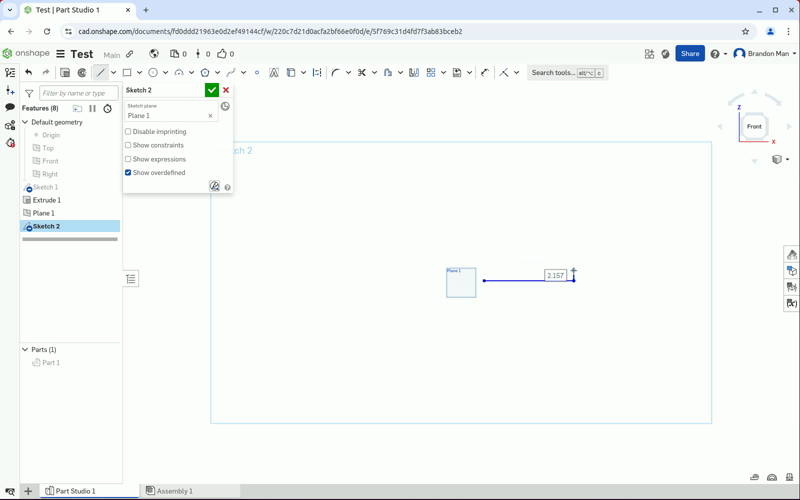
key_down(shift)
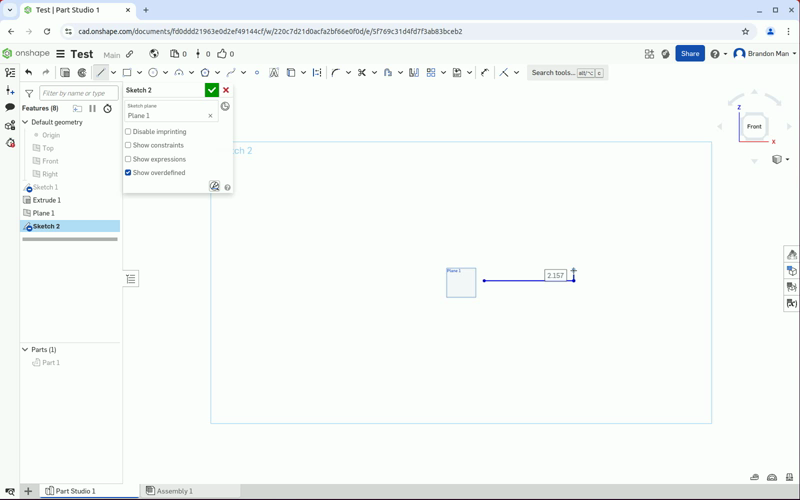
mouse_move(484, 270)
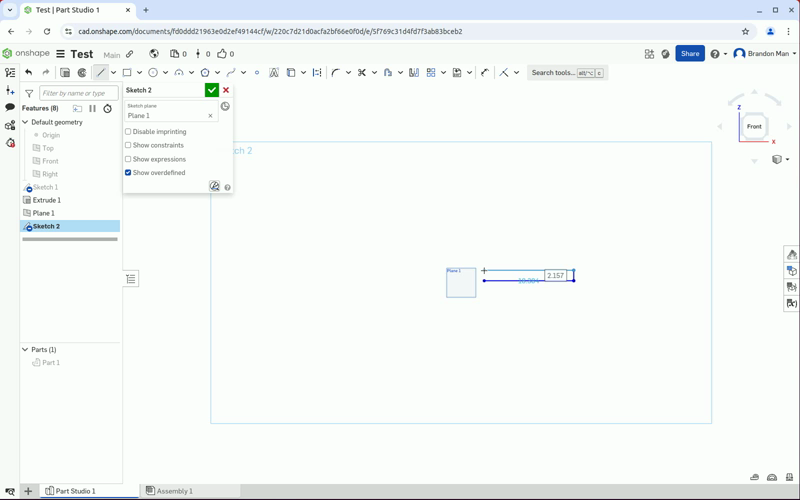
click(484, 270)
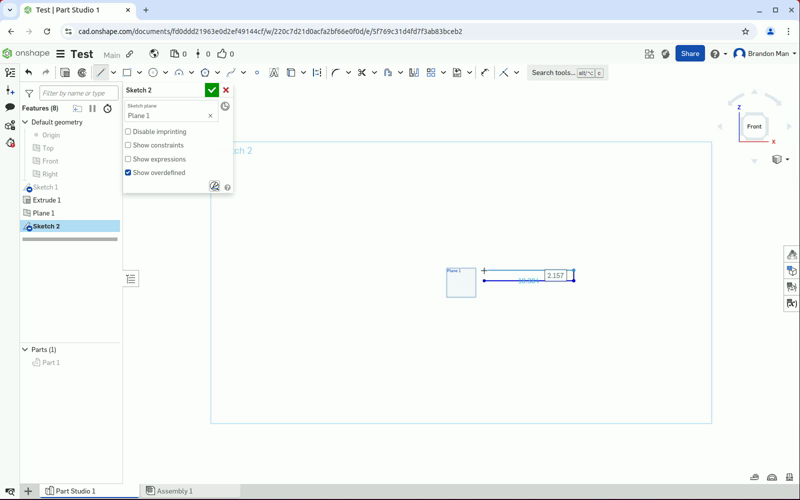
key_up(shift)
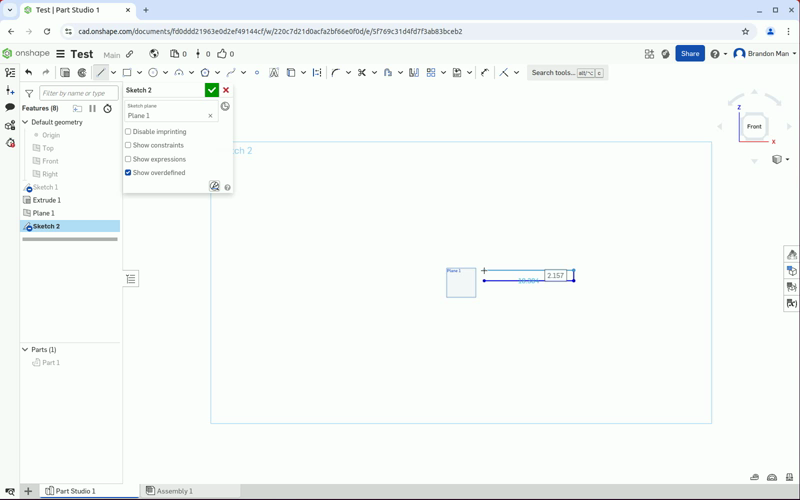
mouse_move(514, 270)
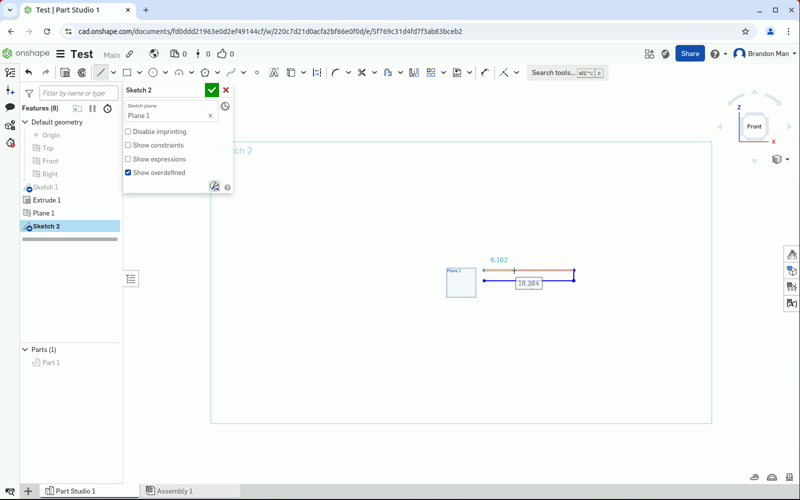
key_down(shift)
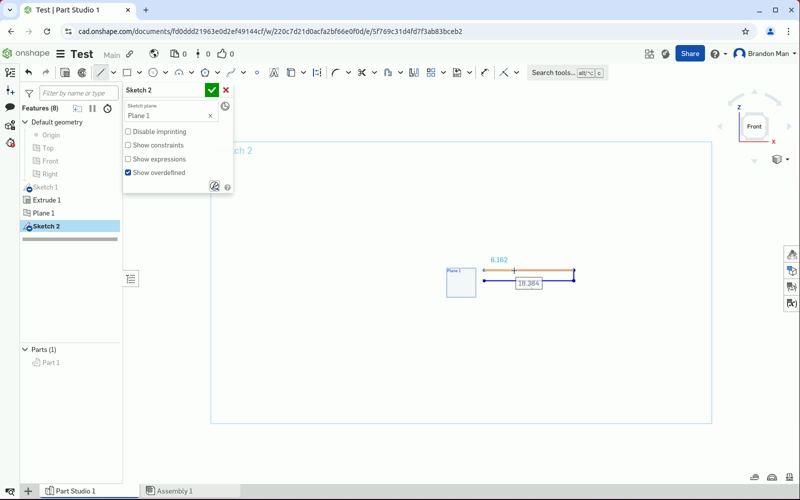
mouse_move(484, 280)
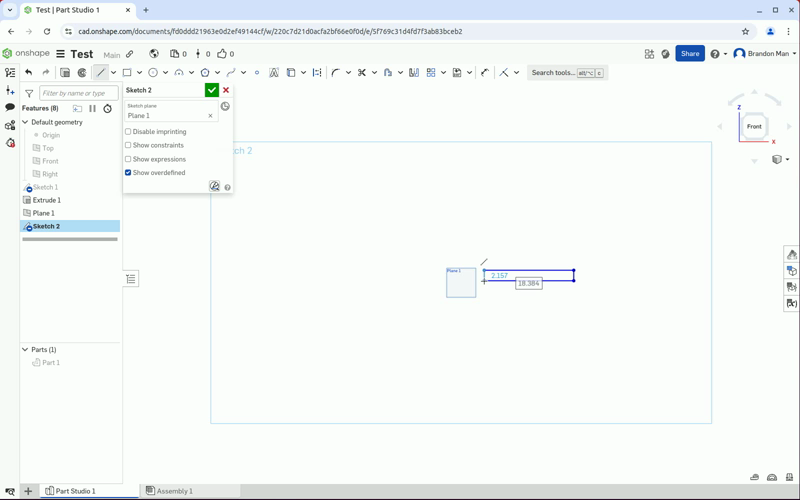
key_up(shift)
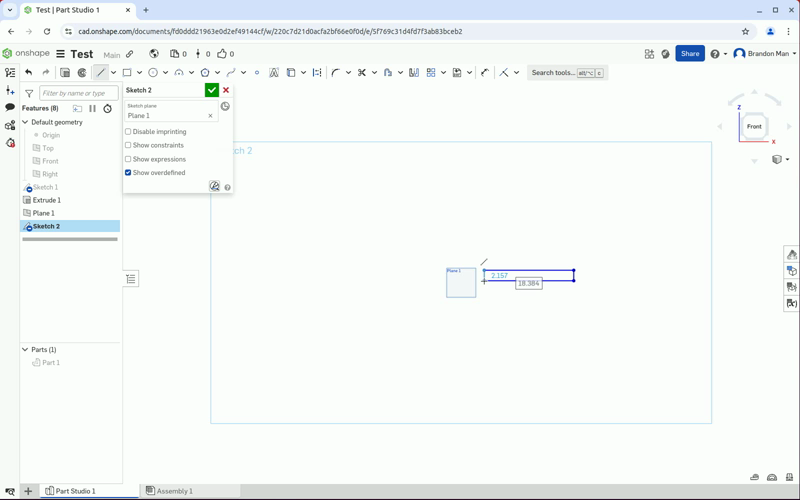
click(484, 280)
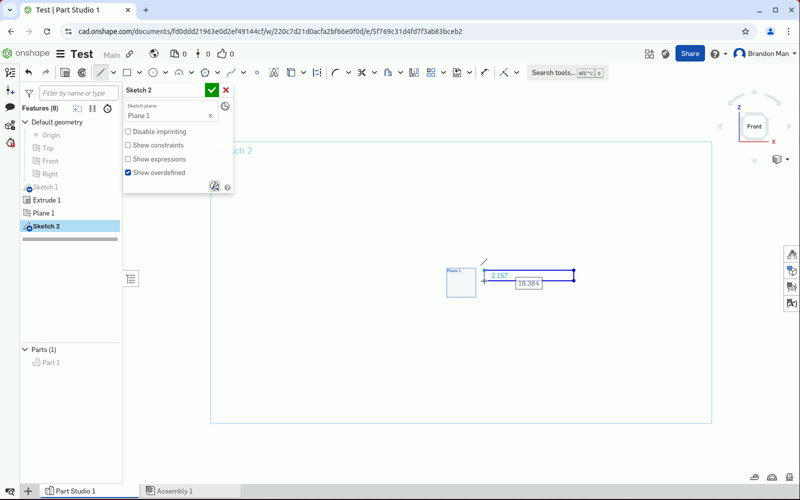
key(esc)
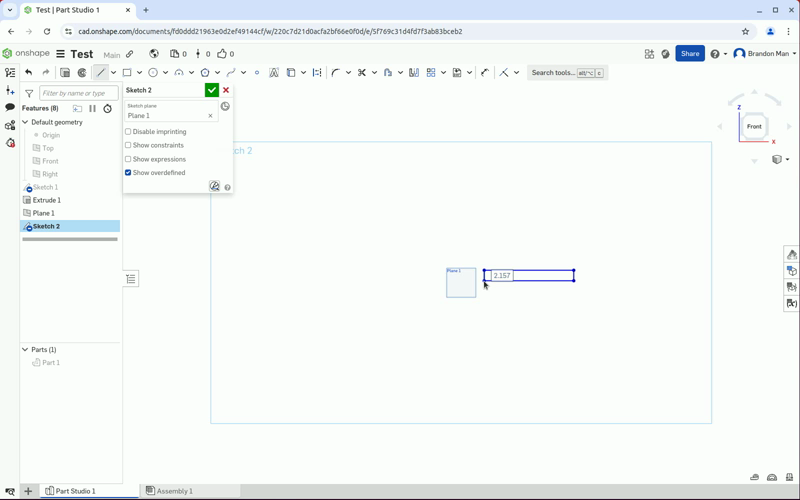
mouse_move(495, 271)
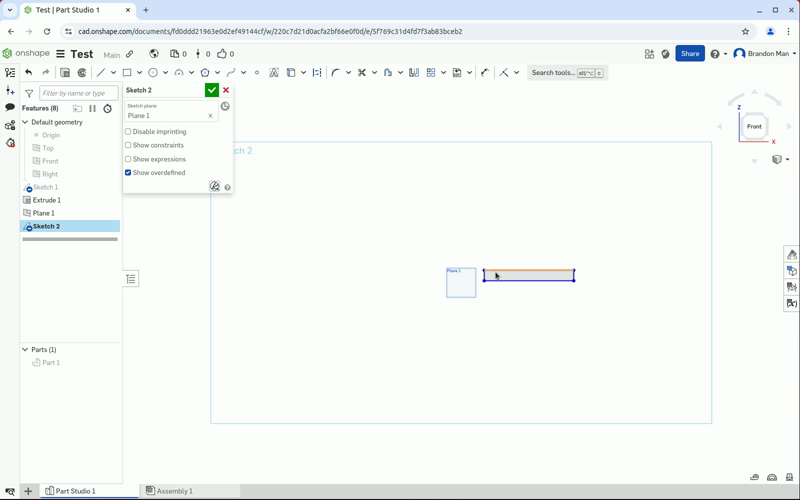
scroll(6)
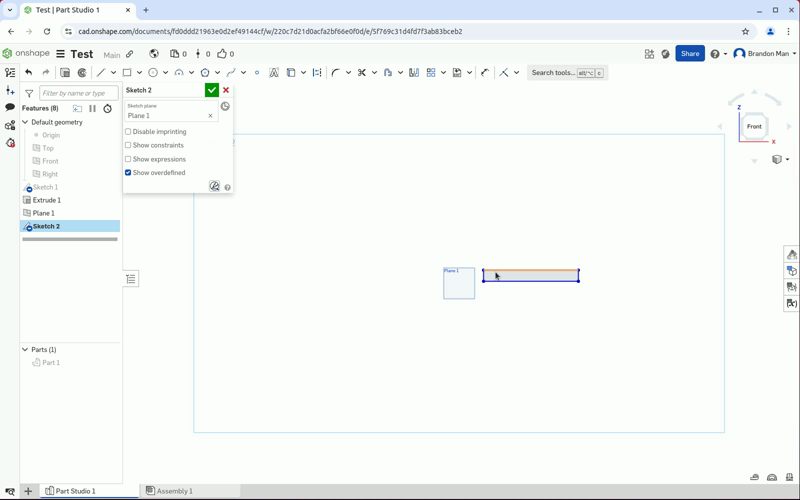
scroll(6)
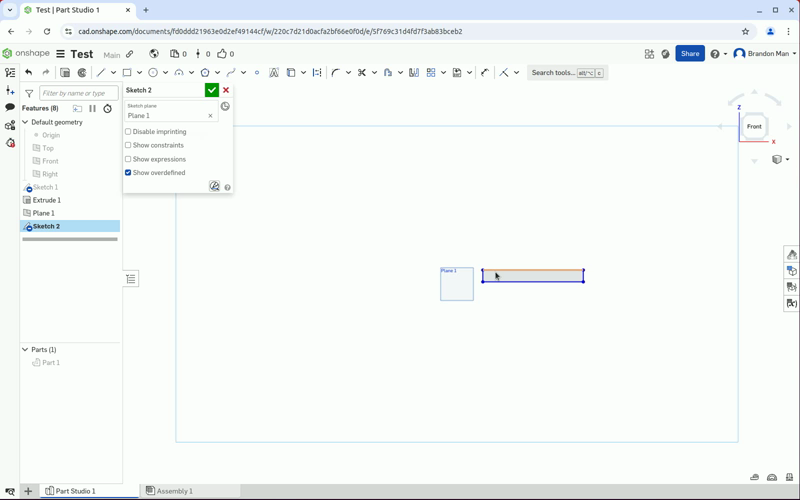
scroll(6)
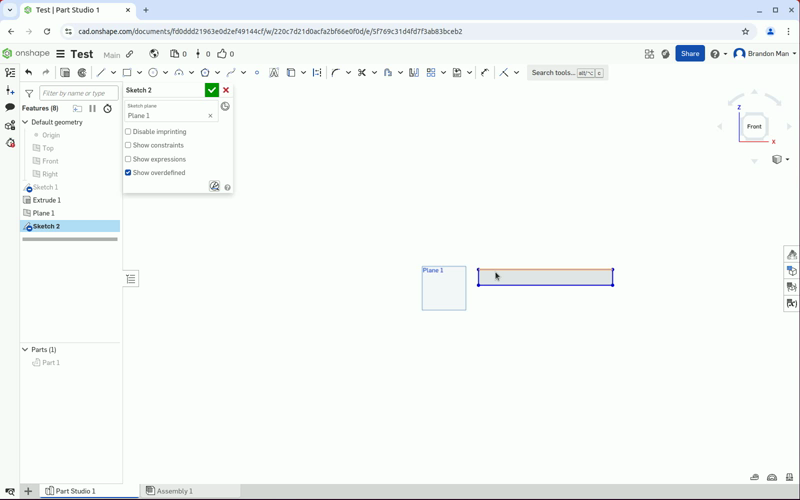
scroll(6)
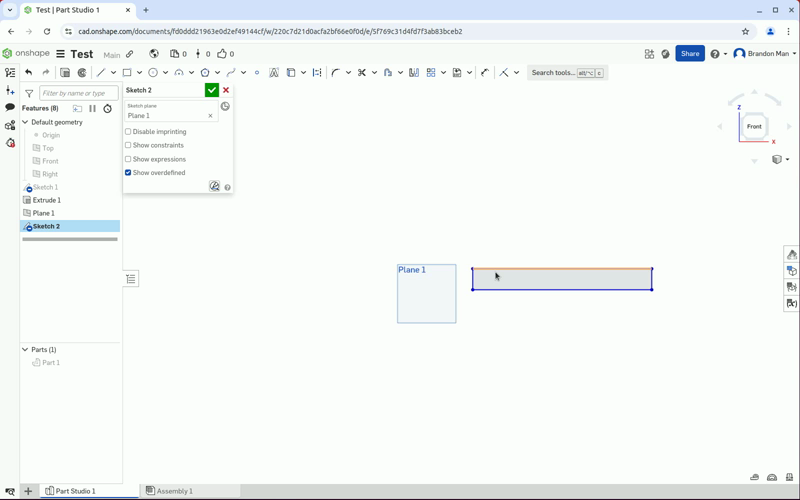
scroll(6)
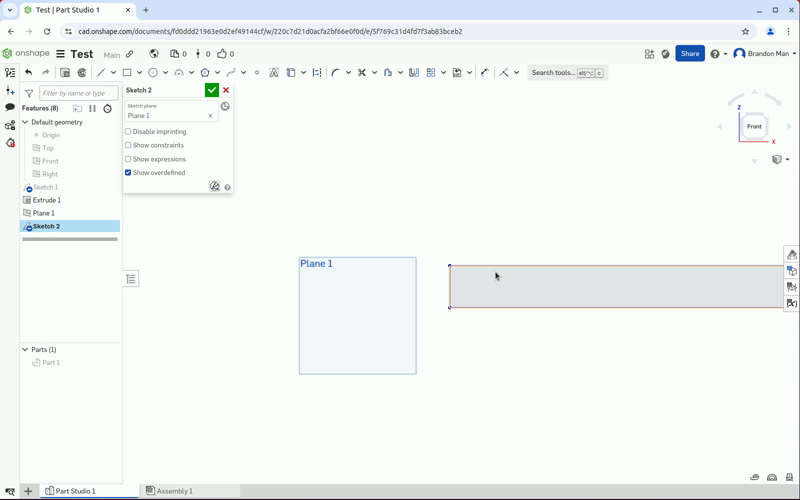
scroll(6)
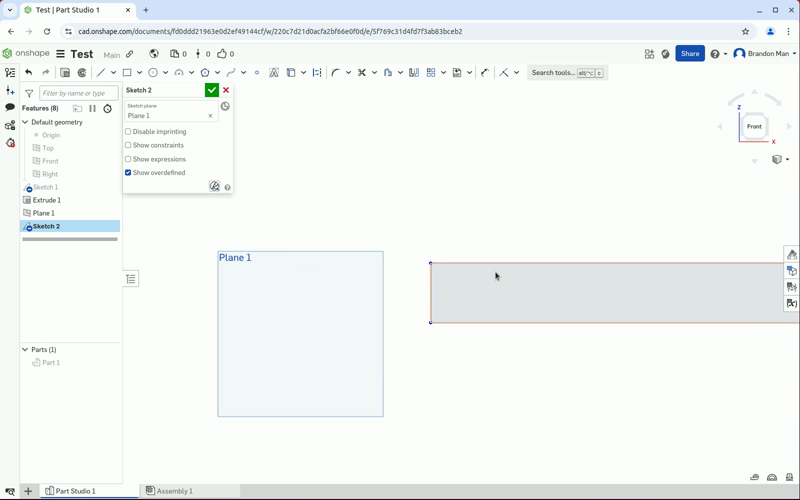
scroll(6)
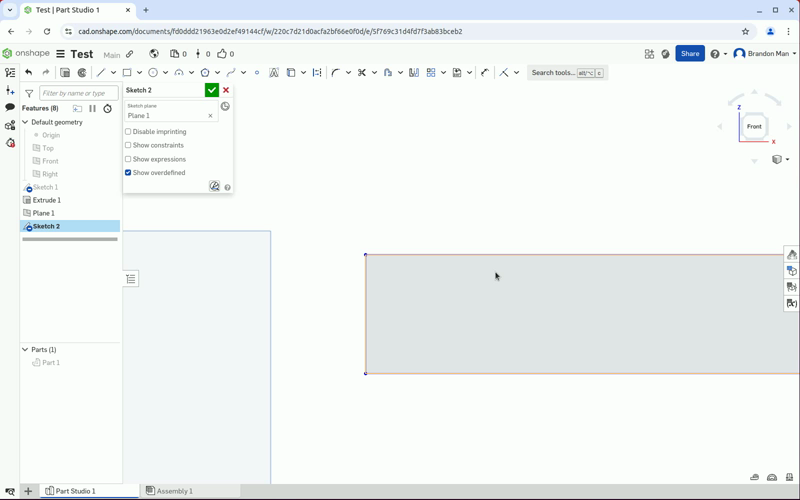
click(495, 271)
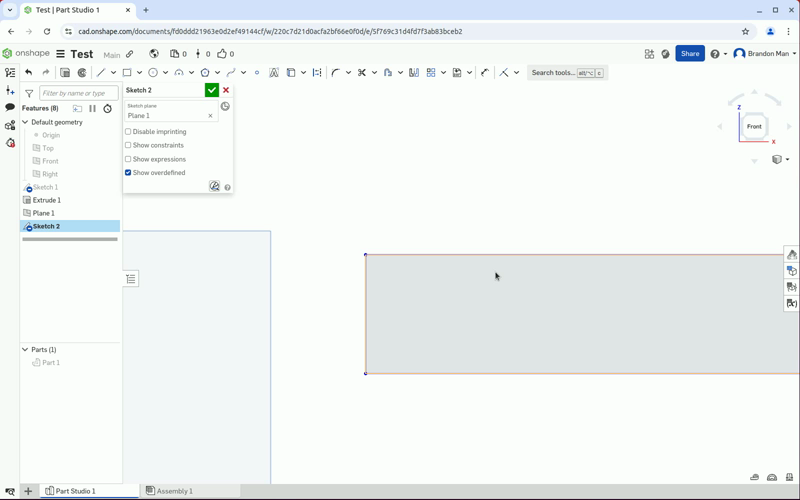
scroll(-6)
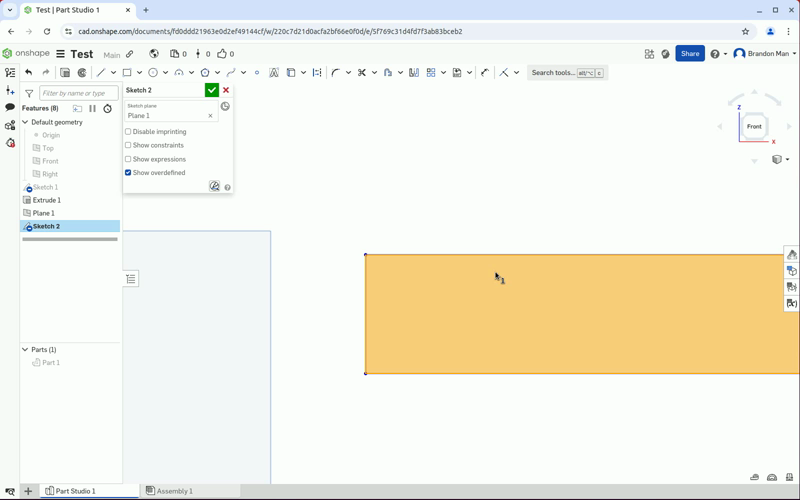
scroll(-6)
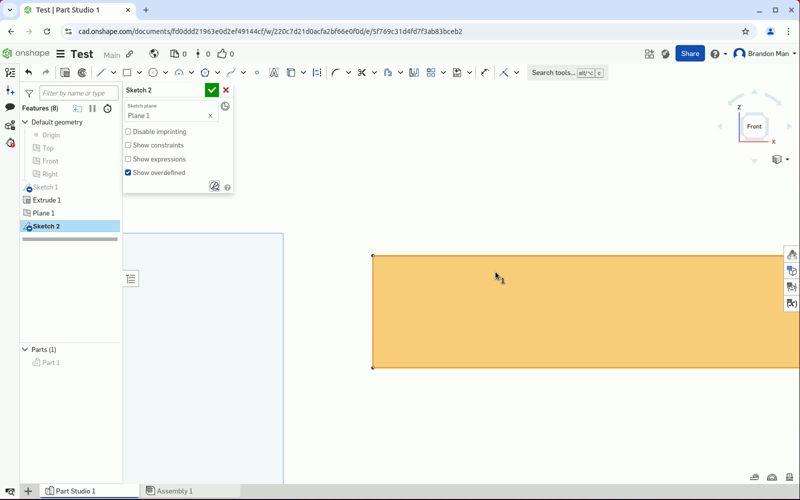
scroll(-6)
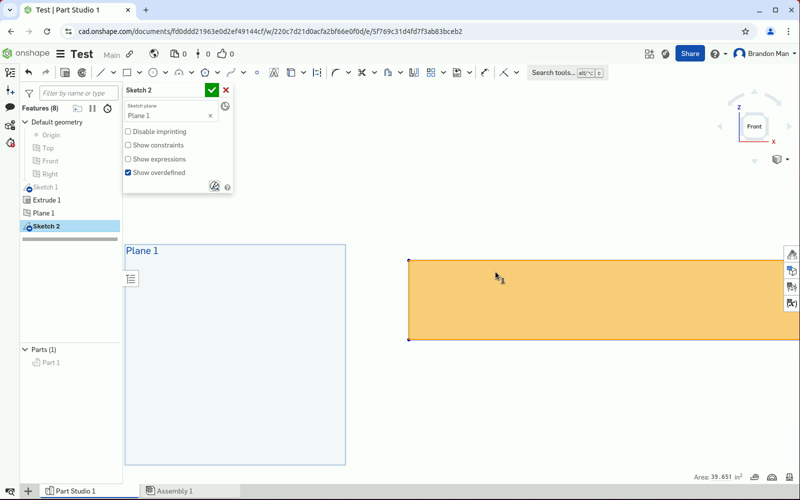
scroll(-6)
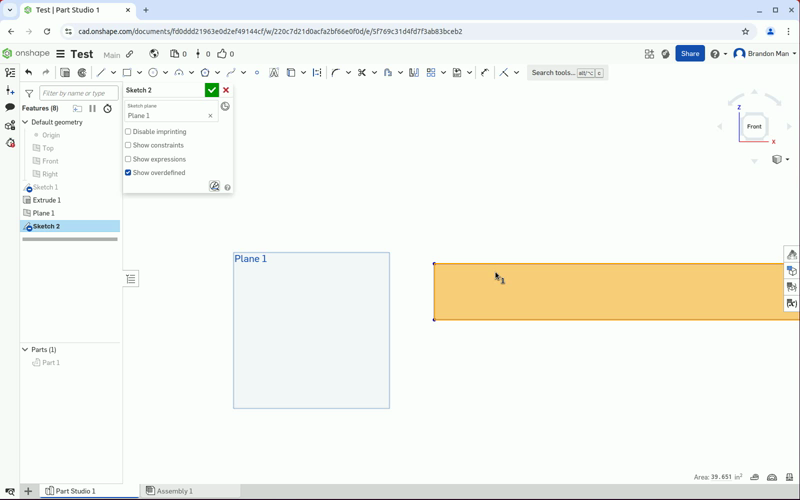
scroll(-6)
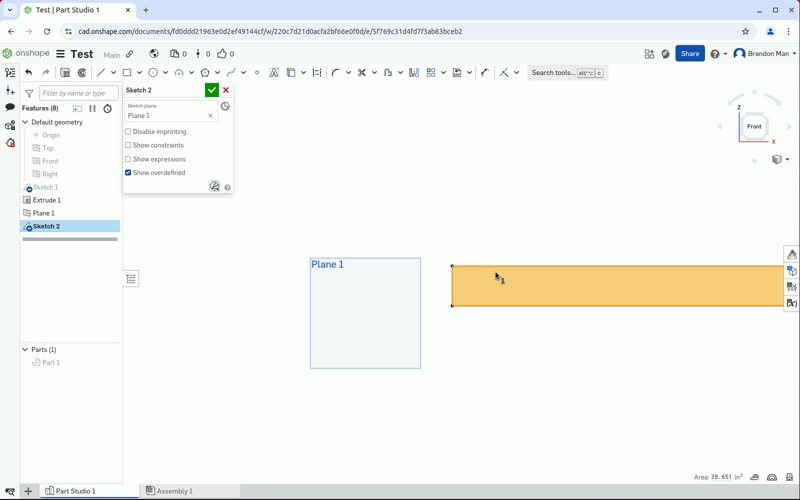
scroll(-6)
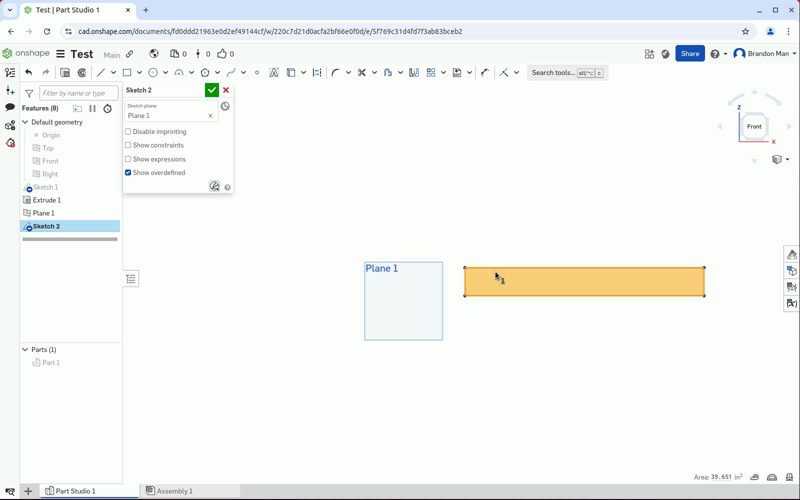
scroll(-6)
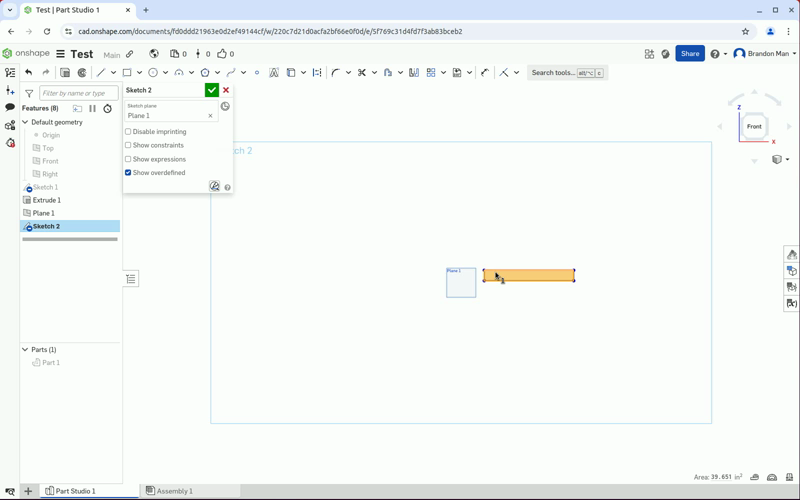
mouse_move(73, 352)
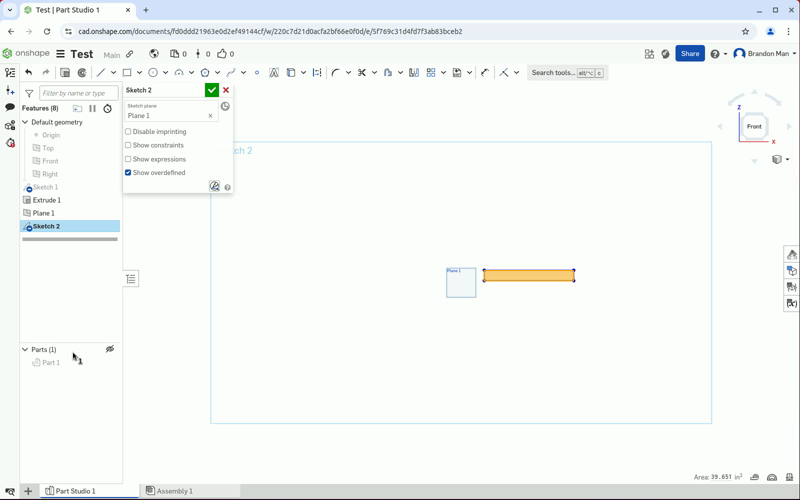
key(shift+y)
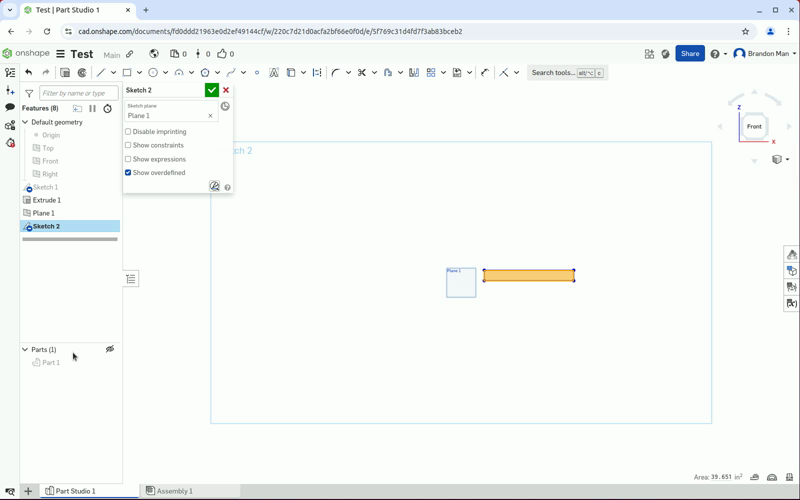
key(shift+e)
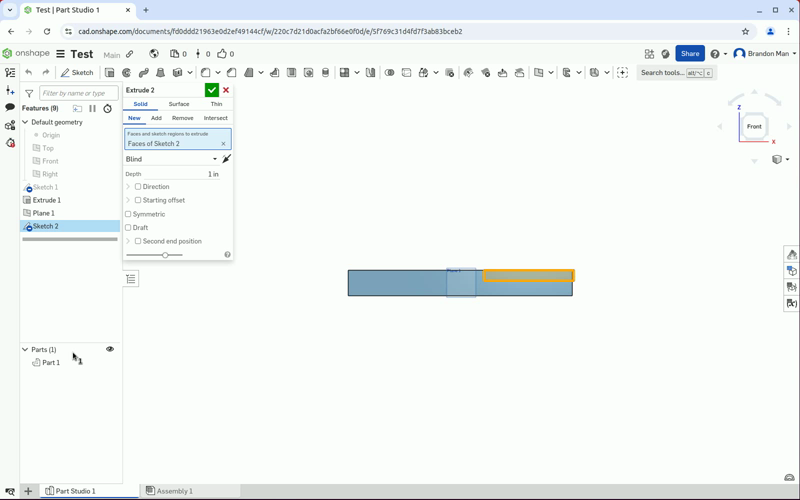
mouse_move(143, 106)
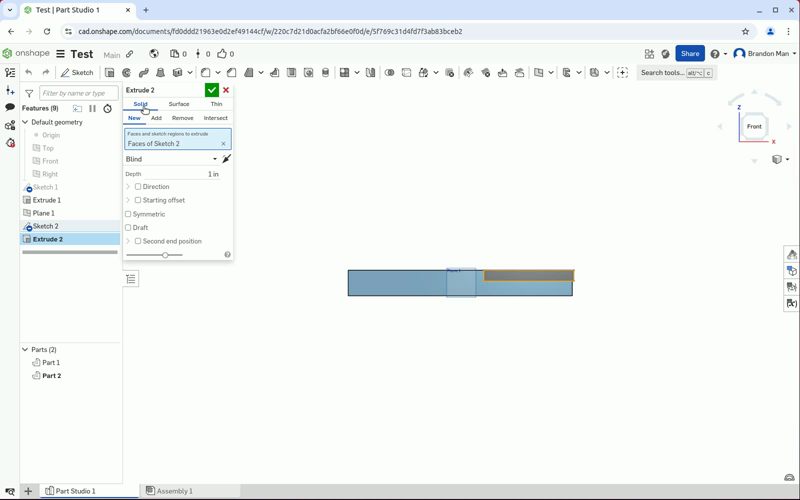
click(143, 106)
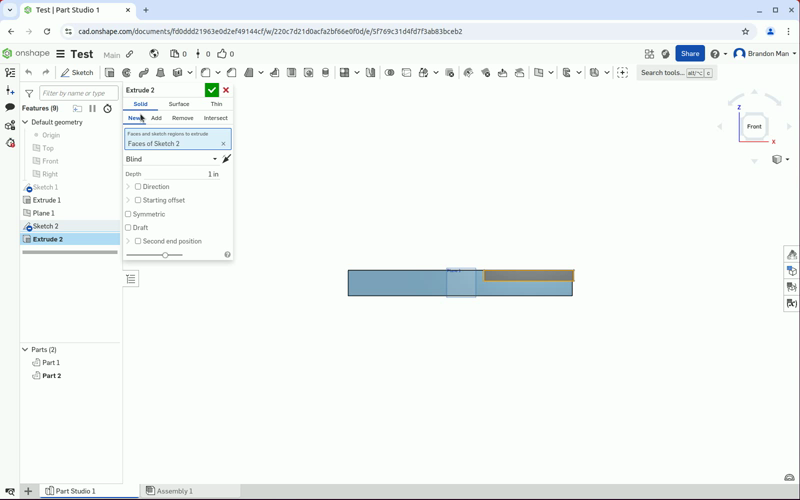
mouse_move(137, 120)
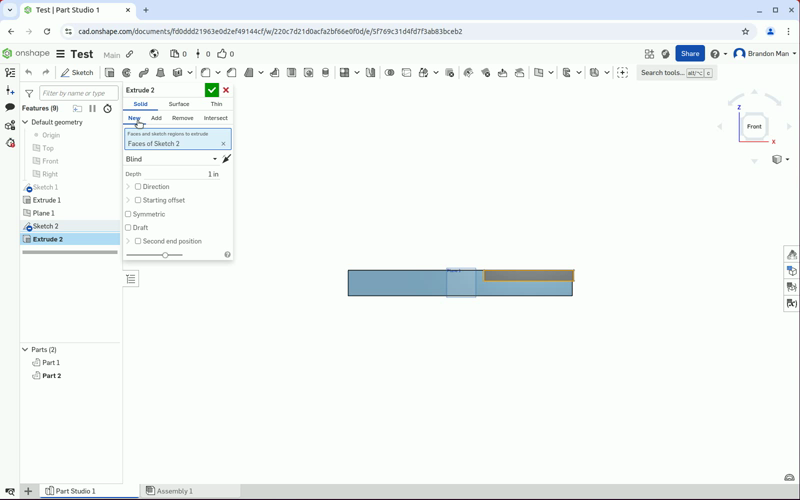
click(137, 120)
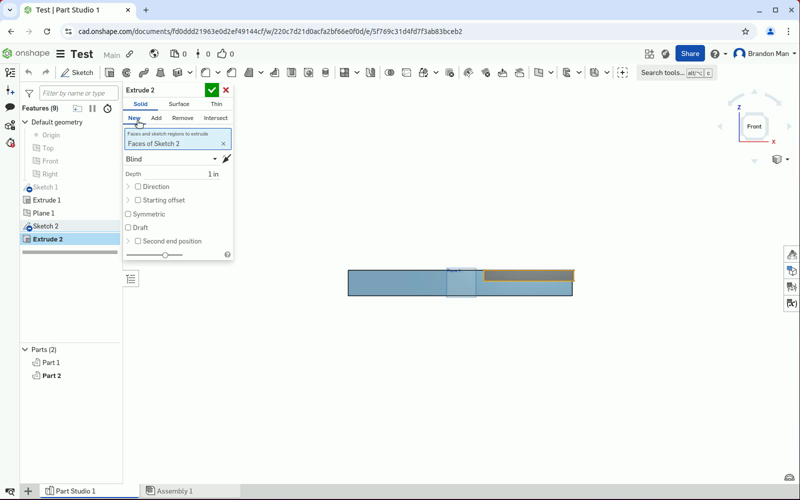
key(tab, 4)
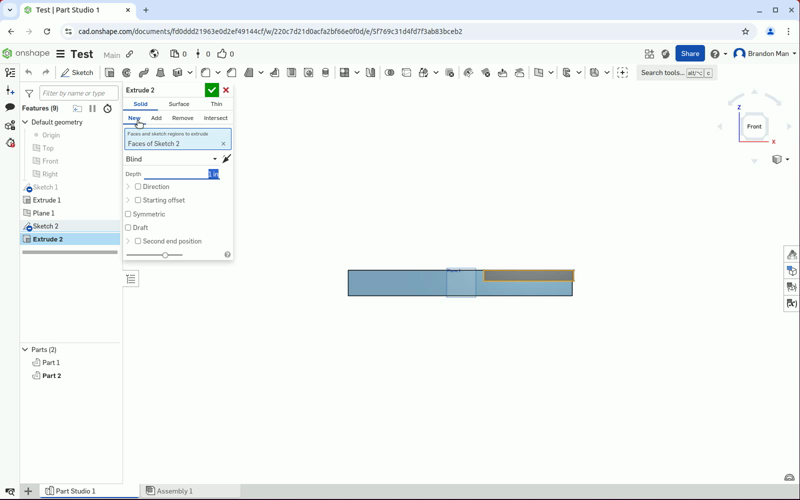
text(9.628)
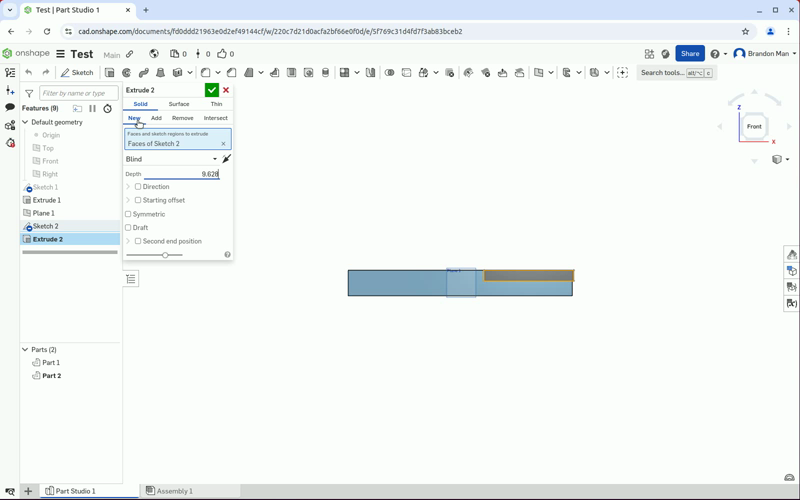
key(enter)
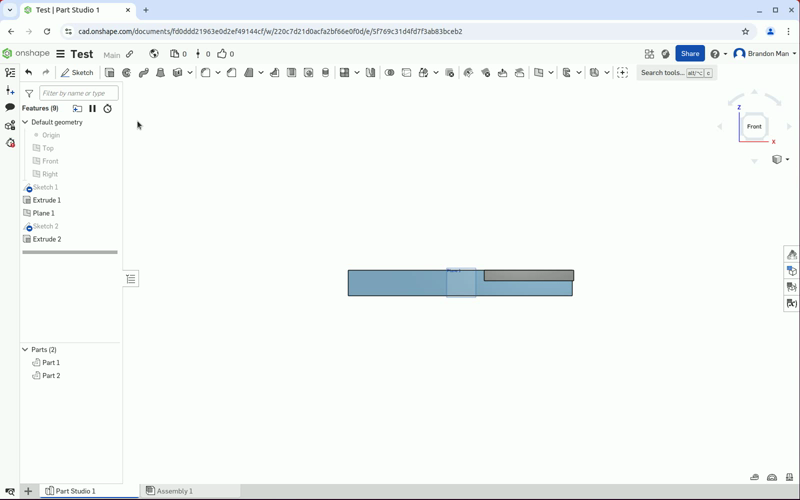
key(shift+h)
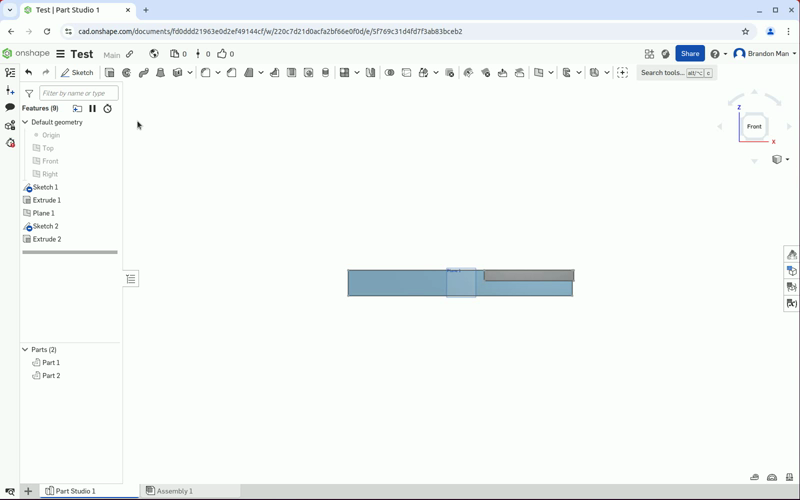
key(shift+h)
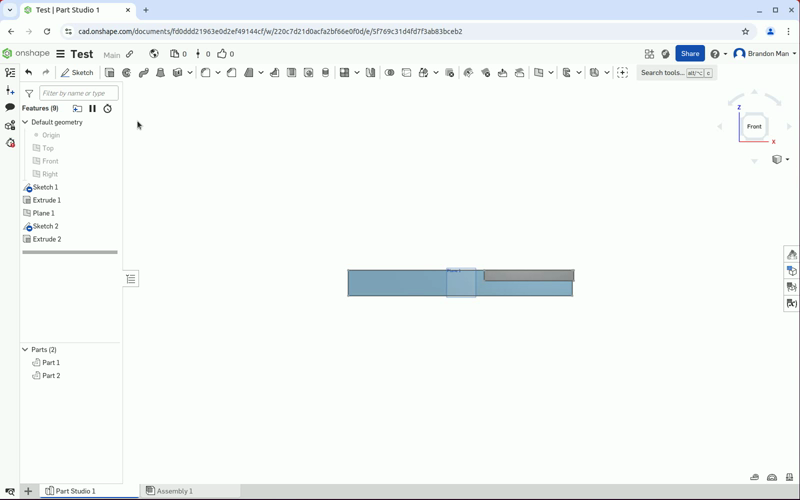
key(shift+7)
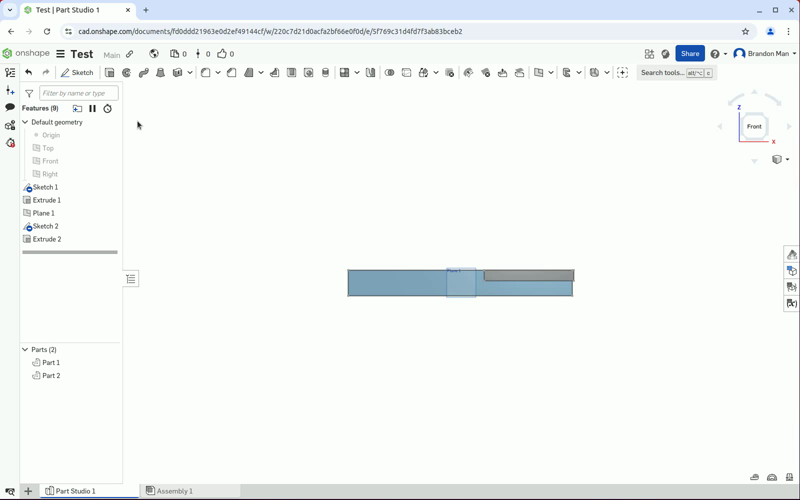
key(left, 2)
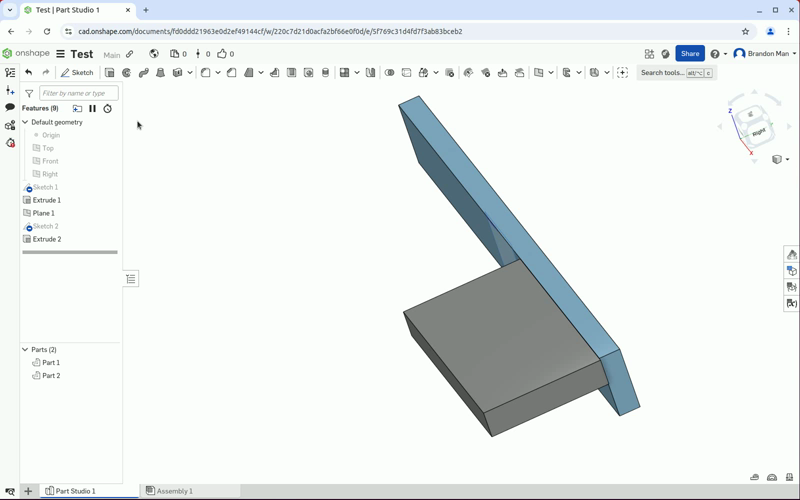
key(down, 2)
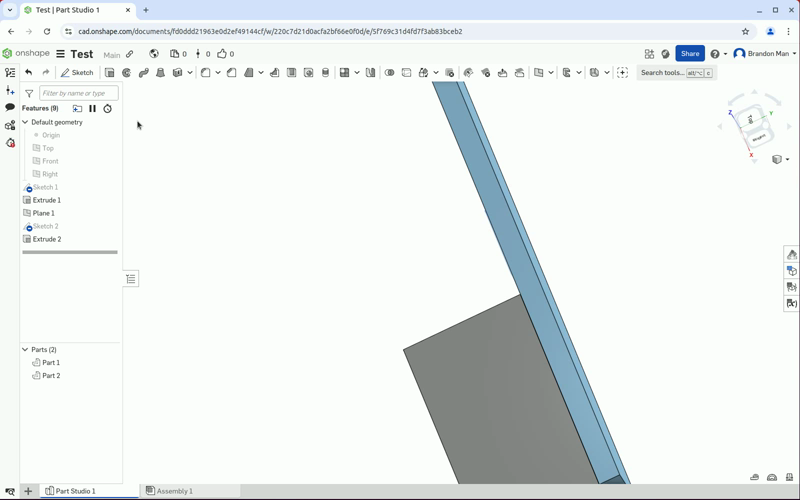
key(up, 2)
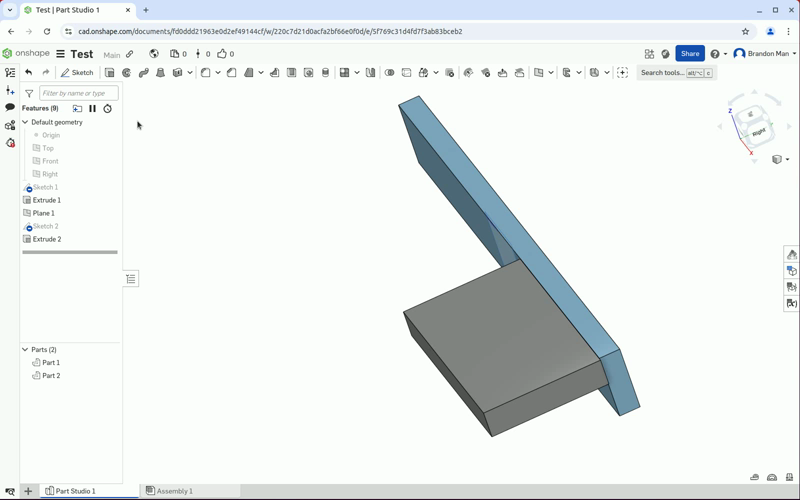
key(right, 2)
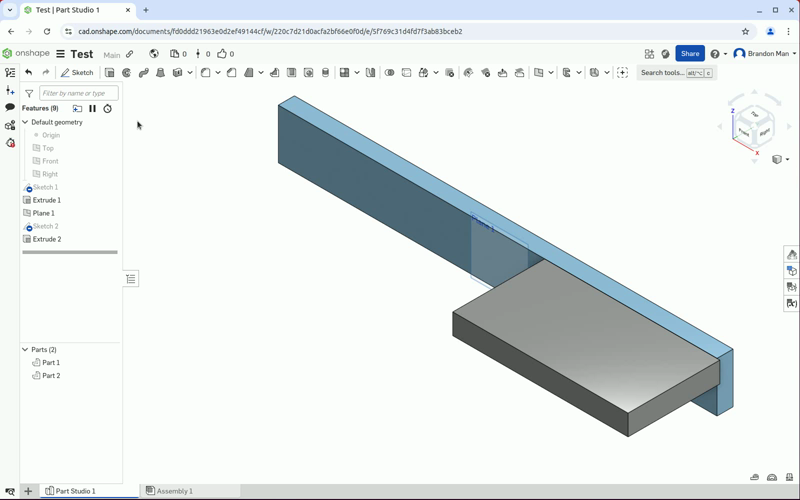
mouse_move(73, 189)
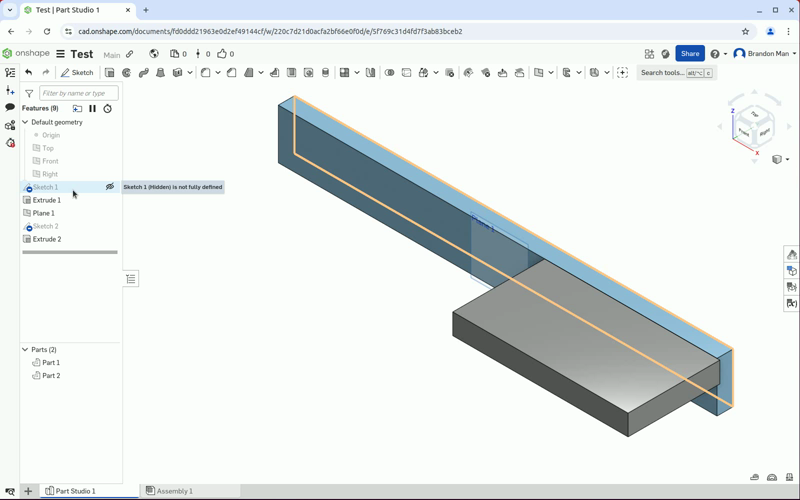
click(73, 189)